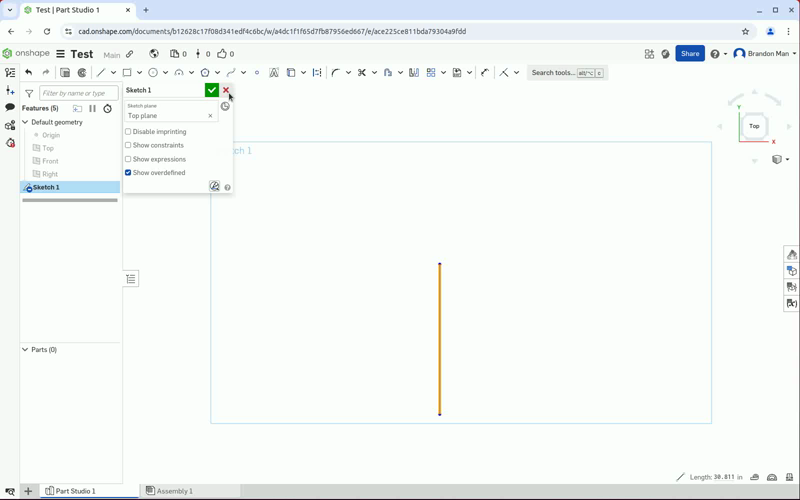
key(shift+h)
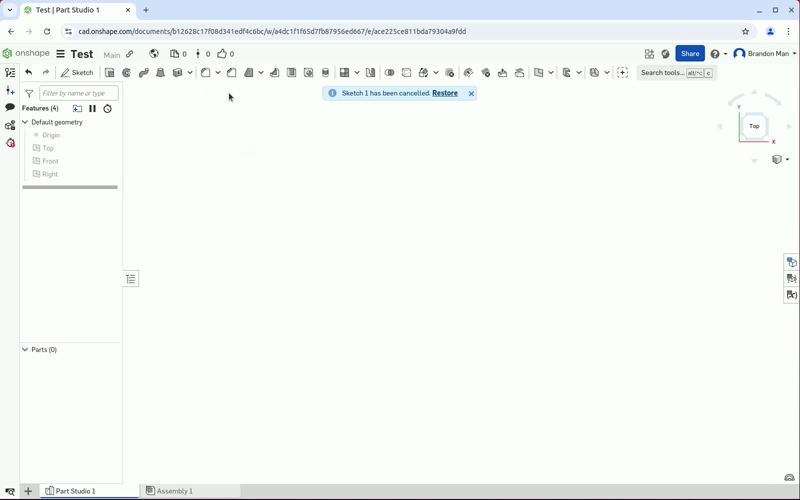
mouse_move(73, 352)
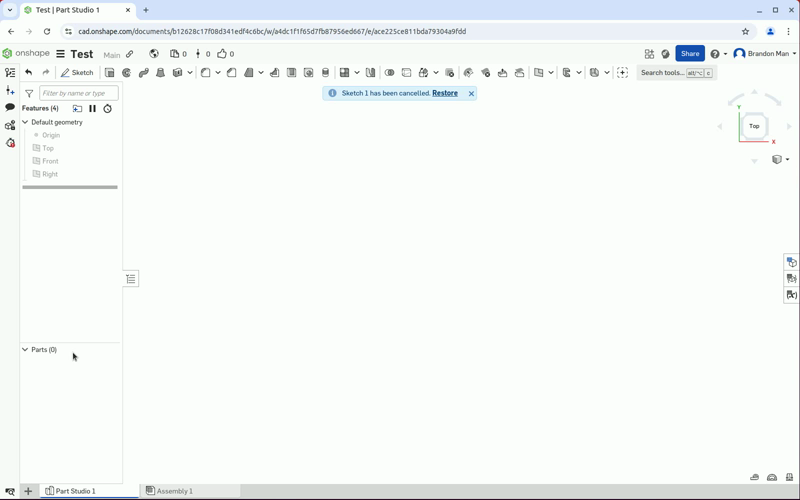
key(y)
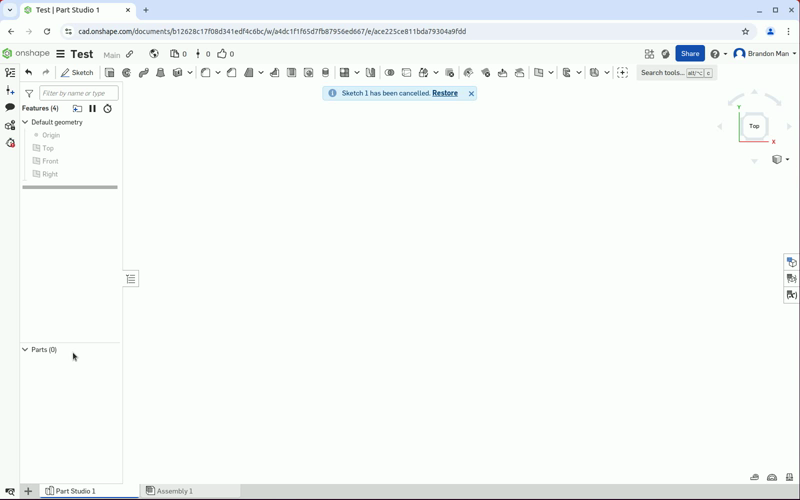
key(shift+p)
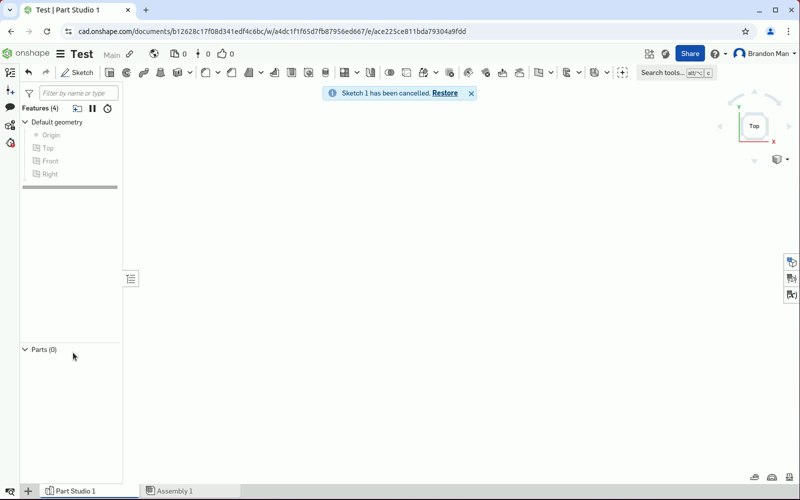
key(space)
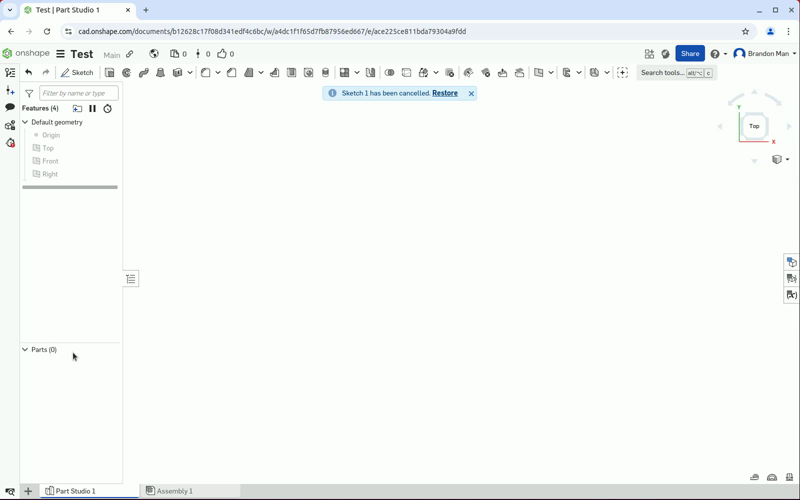
key_down(shift)
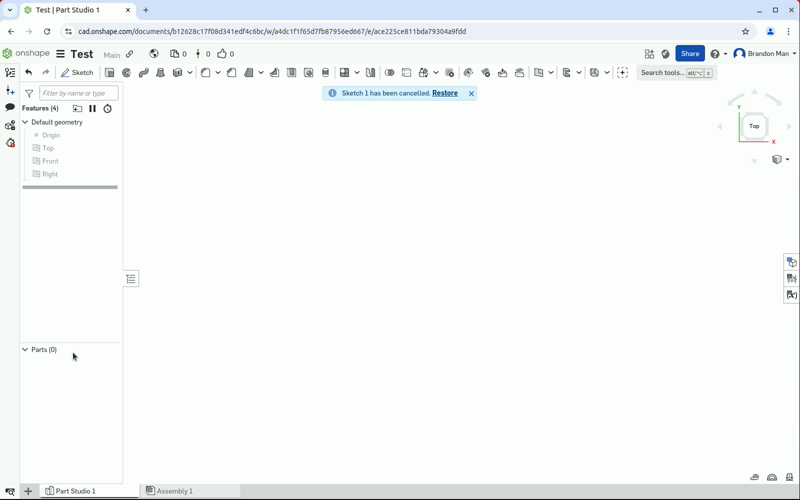
key(up)
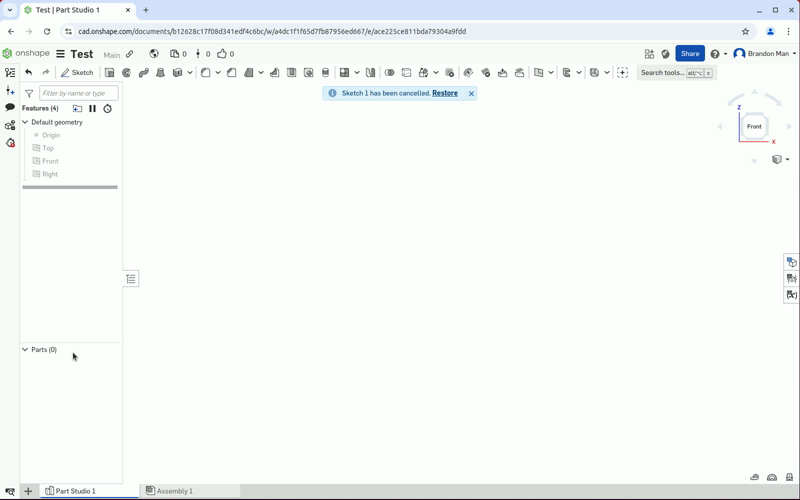
key_up(shift)
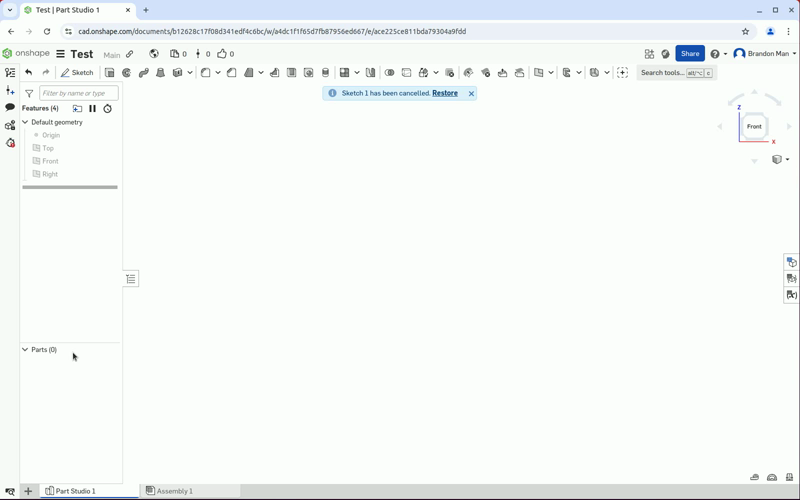
mouse_move(73, 352)
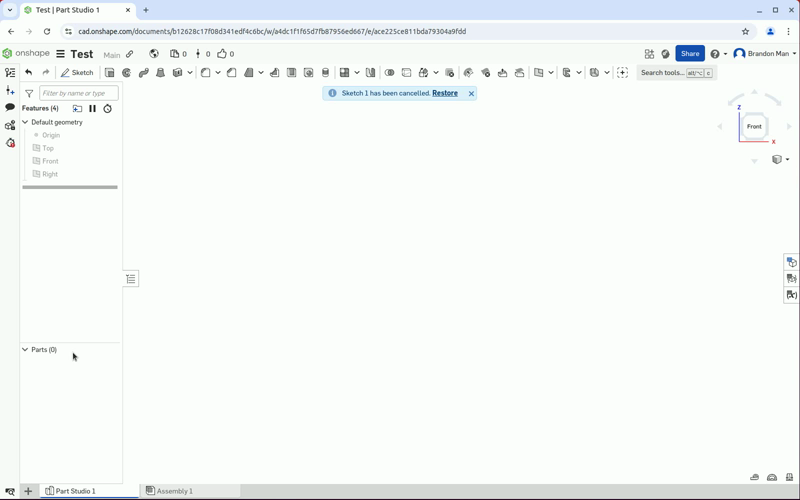
key(shift+y)
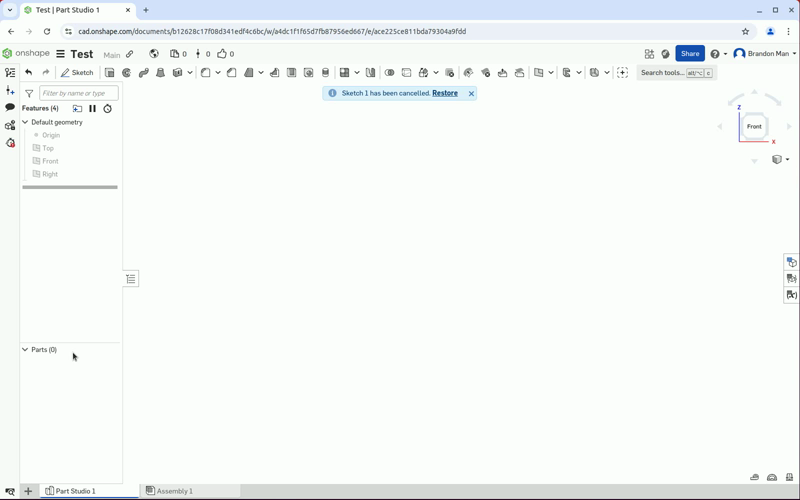
key(shift+s)
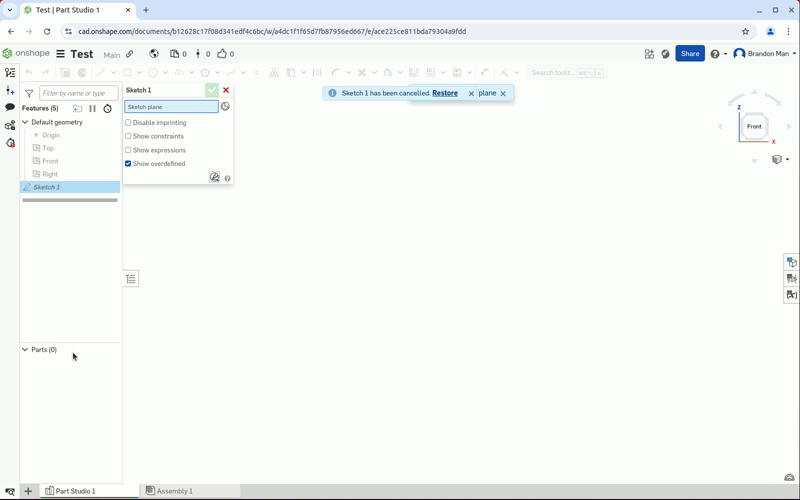
mouse_move(73, 163)
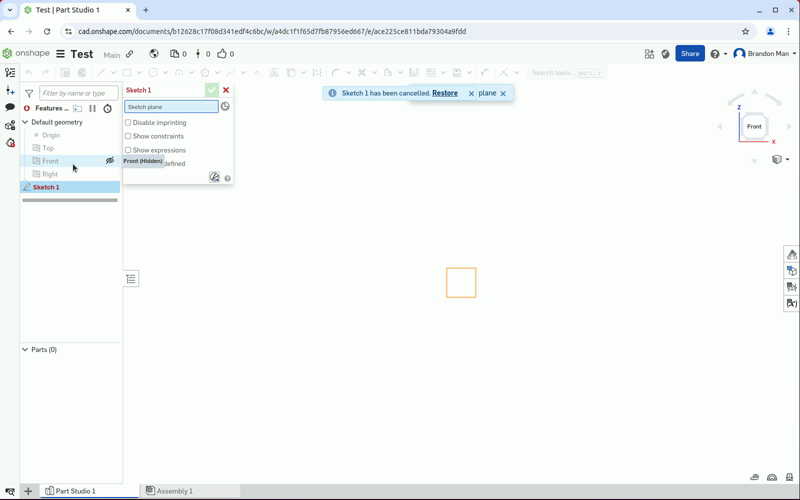
click(73, 163)
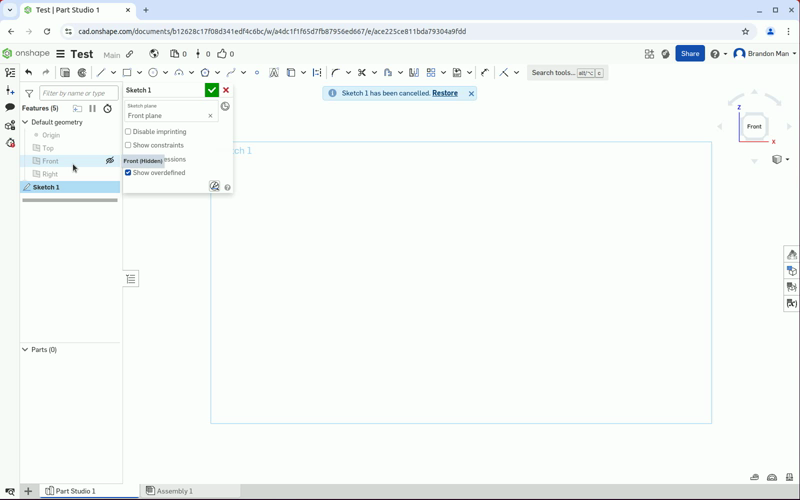
mouse_move(73, 352)
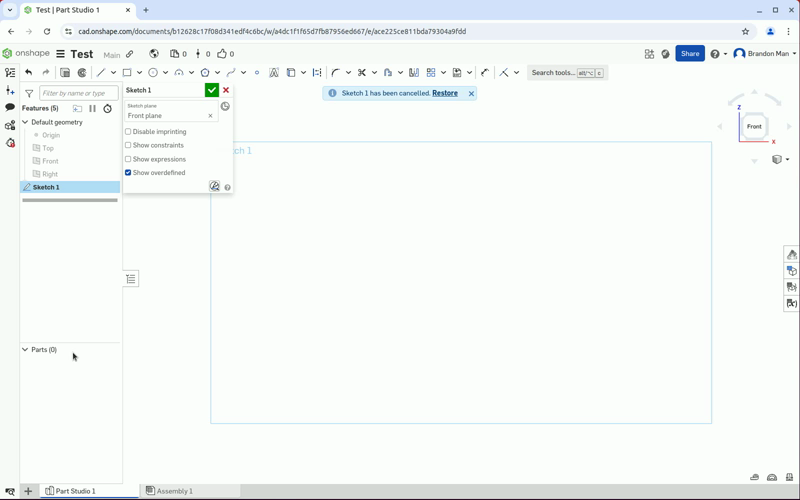
key(y)
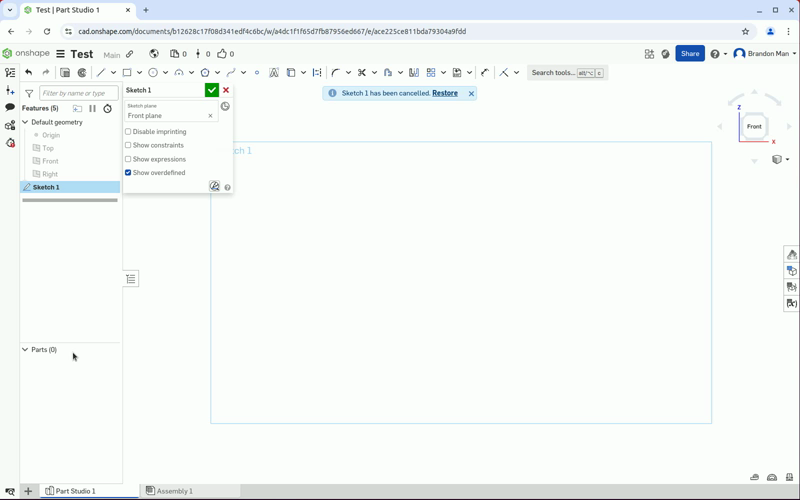
key(l)
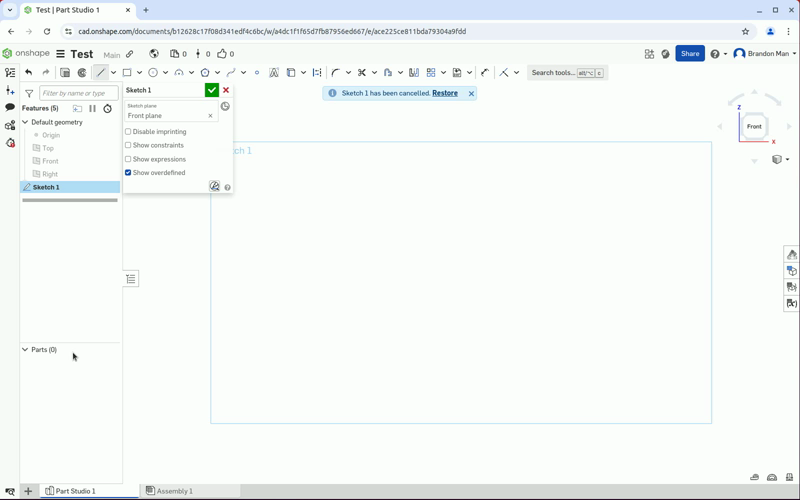
key_down(shift)
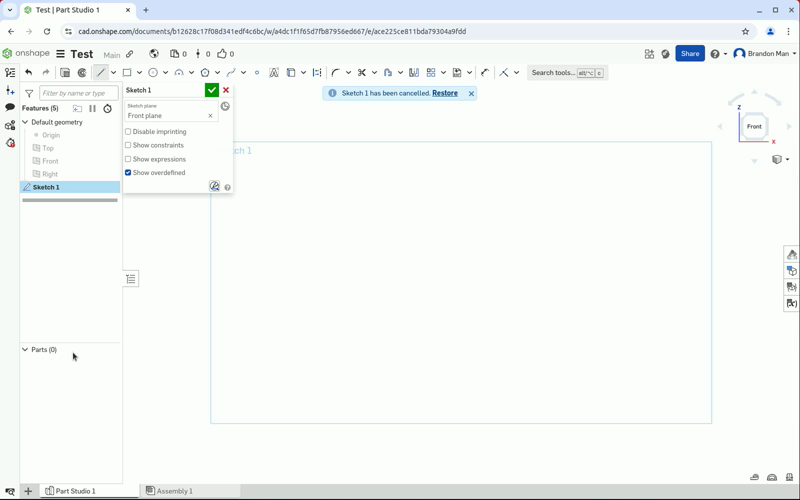
mouse_move(374, 395)
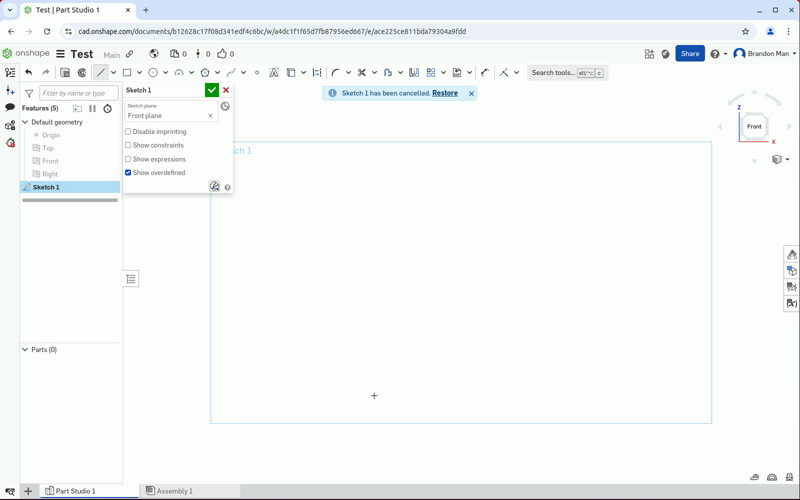
click(374, 395)
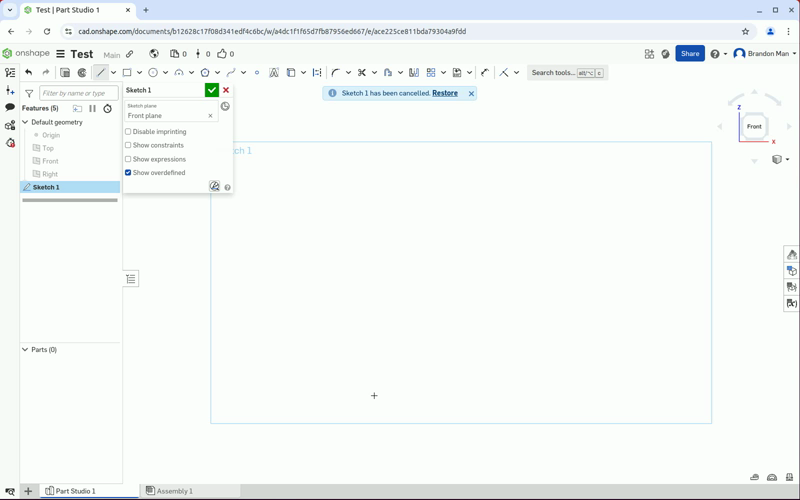
key_up(shift)
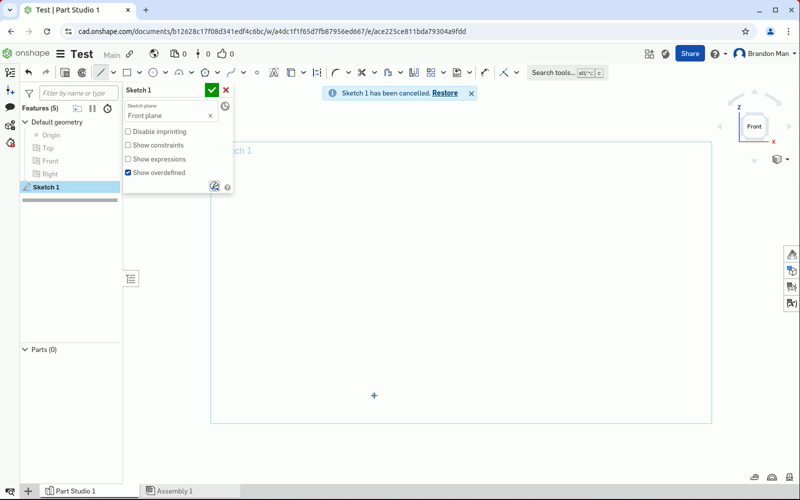
key_down(shift)
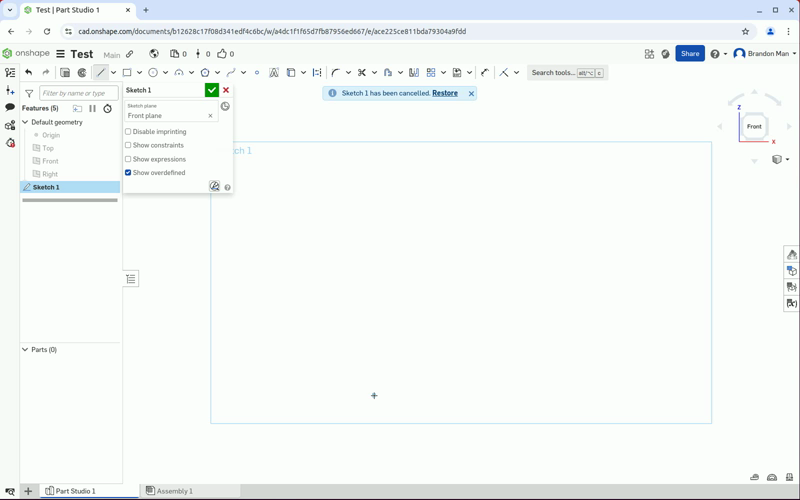
mouse_move(443, 395)
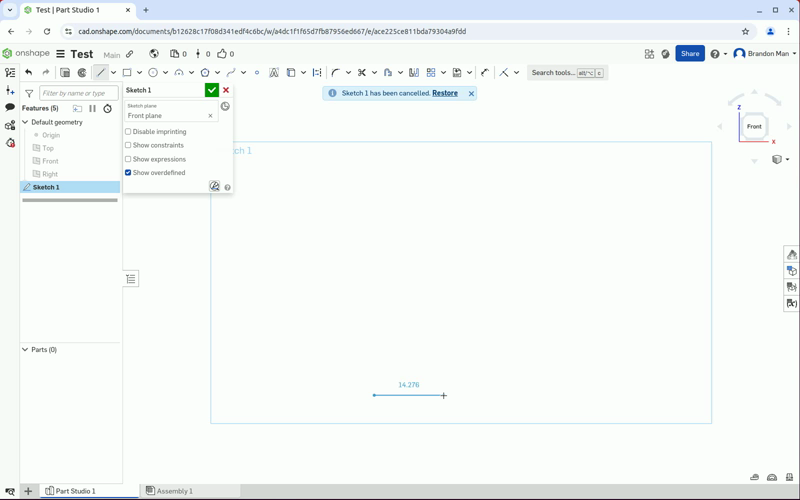
click(443, 395)
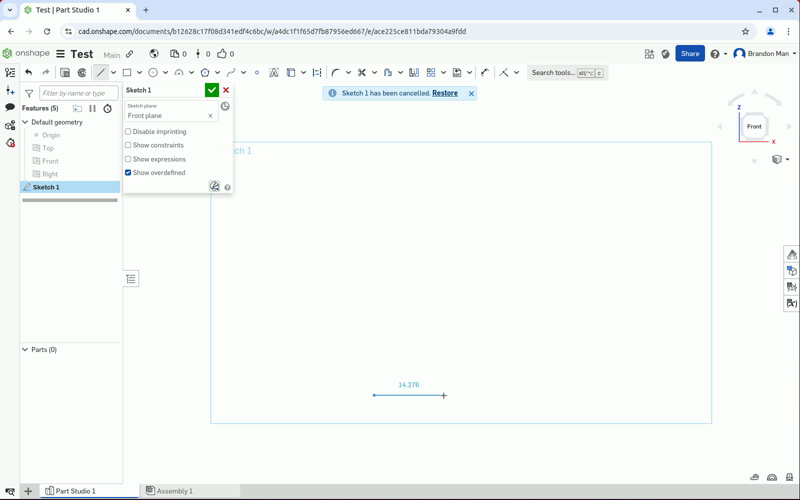
key_up(shift)
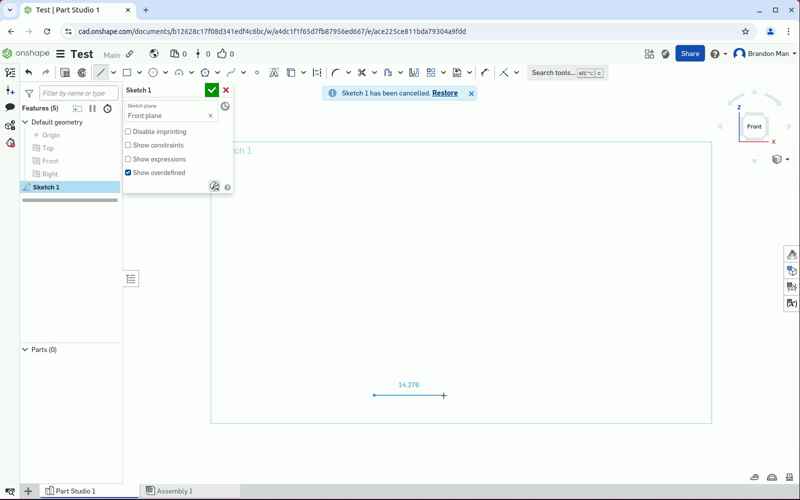
key_down(shift)
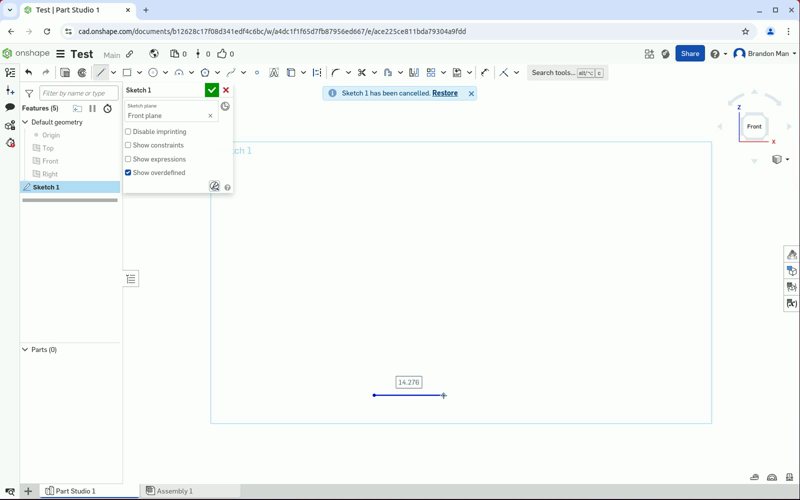
mouse_move(443, 221)
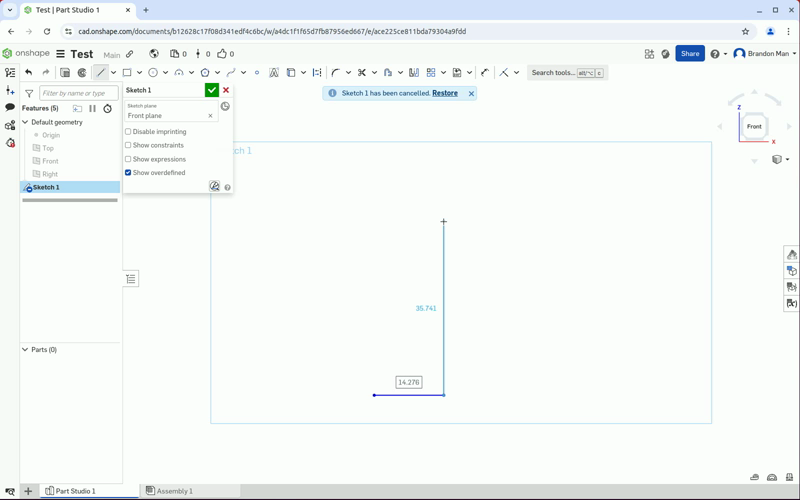
click(443, 221)
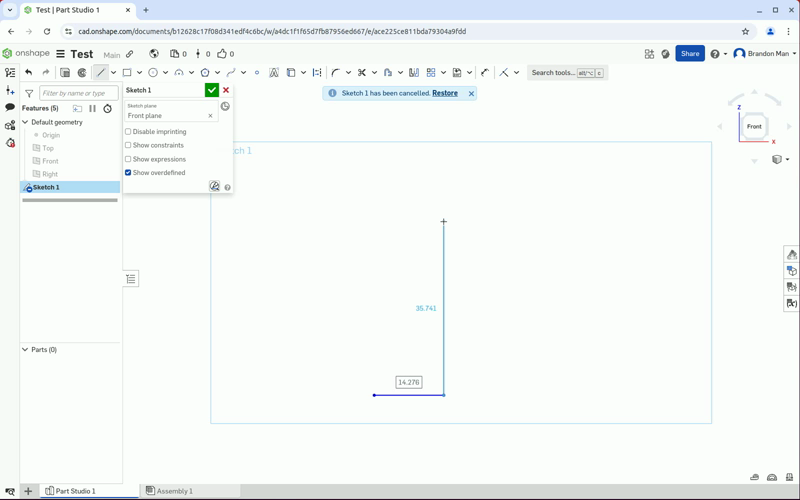
key_up(shift)
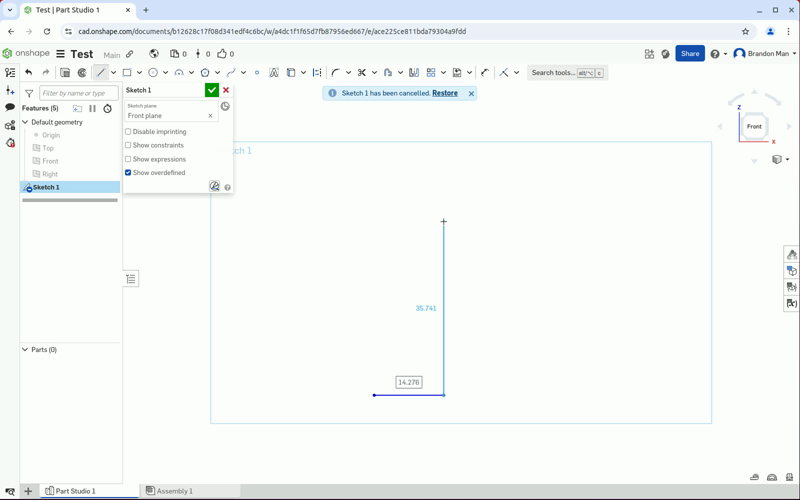
key_down(shift)
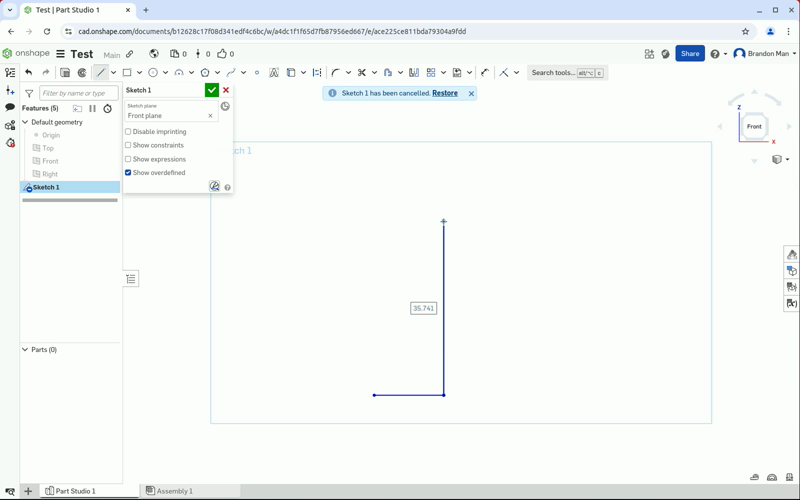
mouse_move(374, 221)
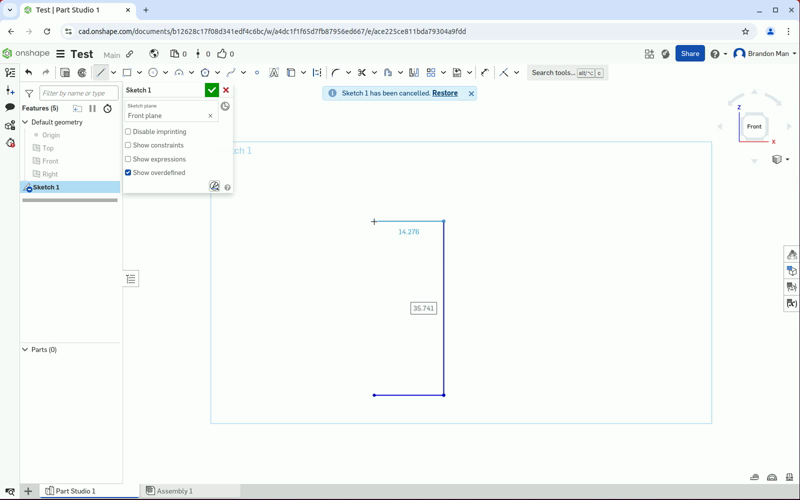
click(374, 221)
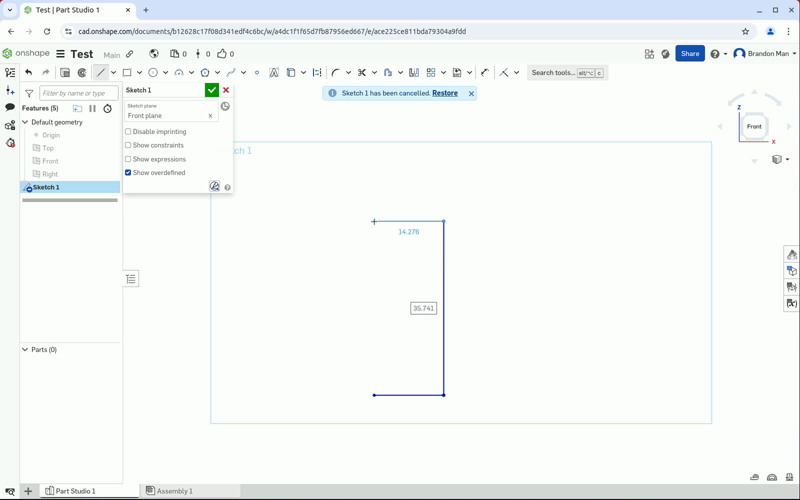
key_up(shift)
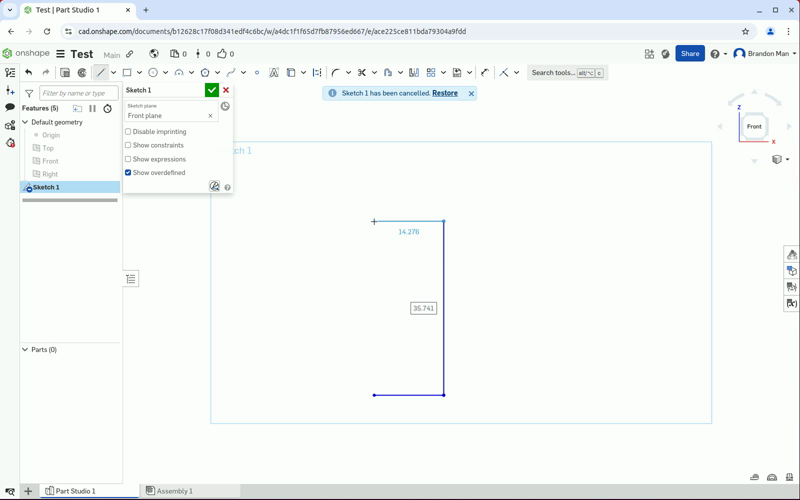
key_down(shift)
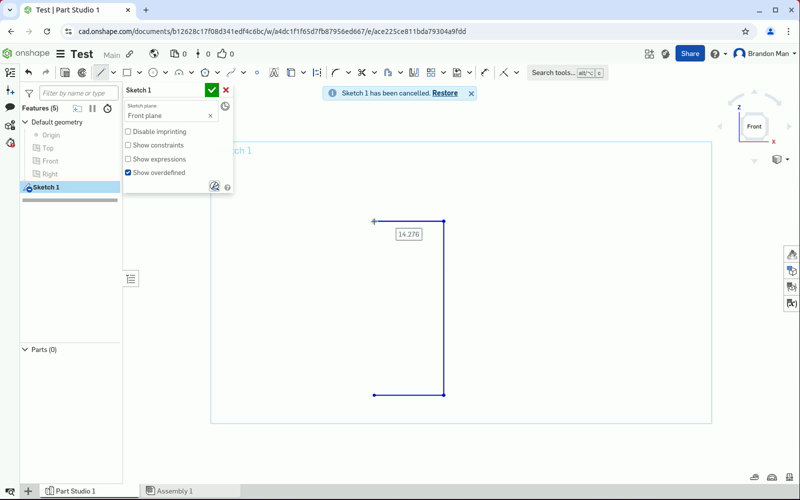
mouse_move(374, 395)
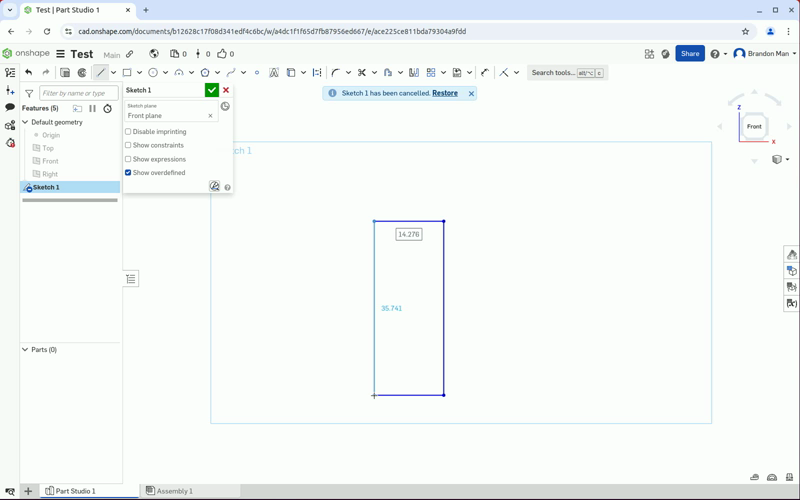
key_up(shift)
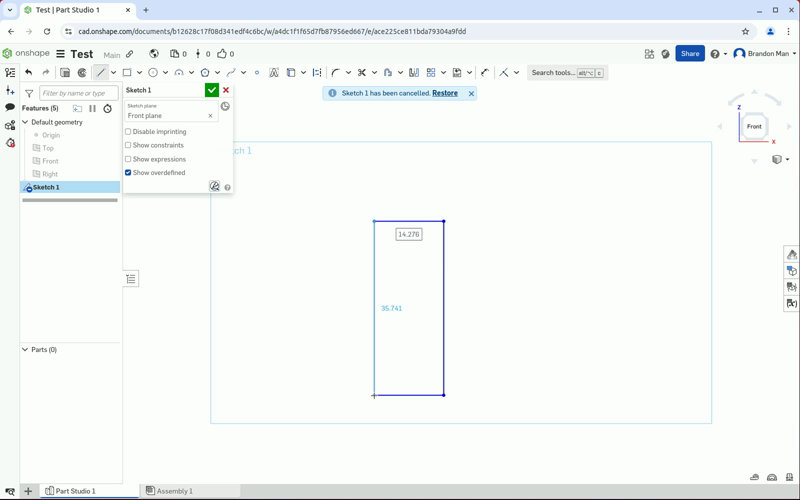
click(374, 395)
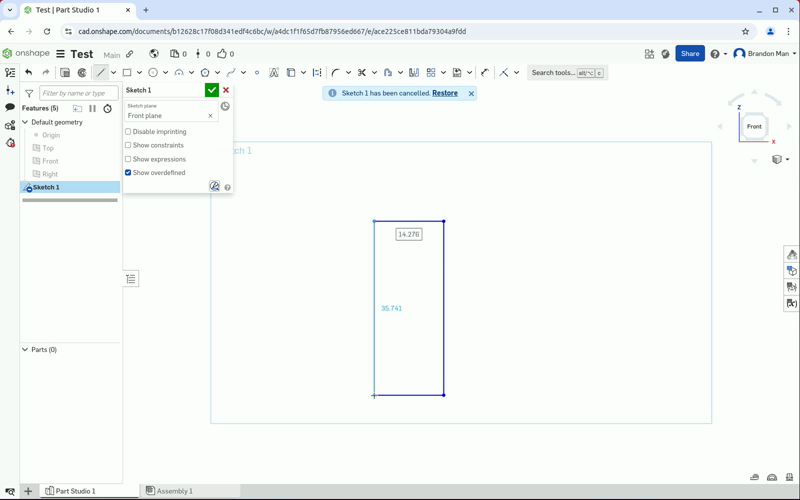
key(esc)
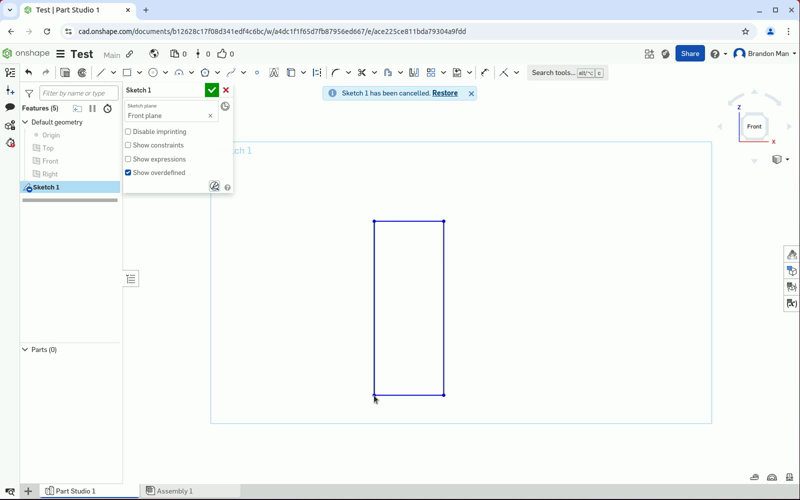
key(c)
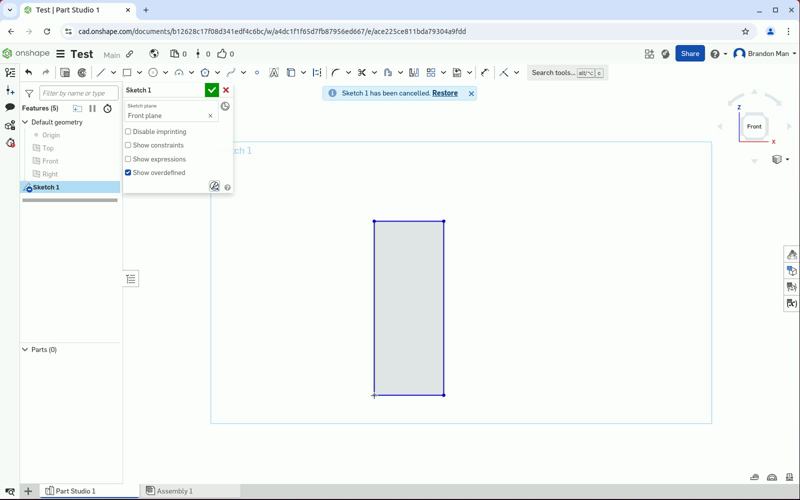
key_down(shift)
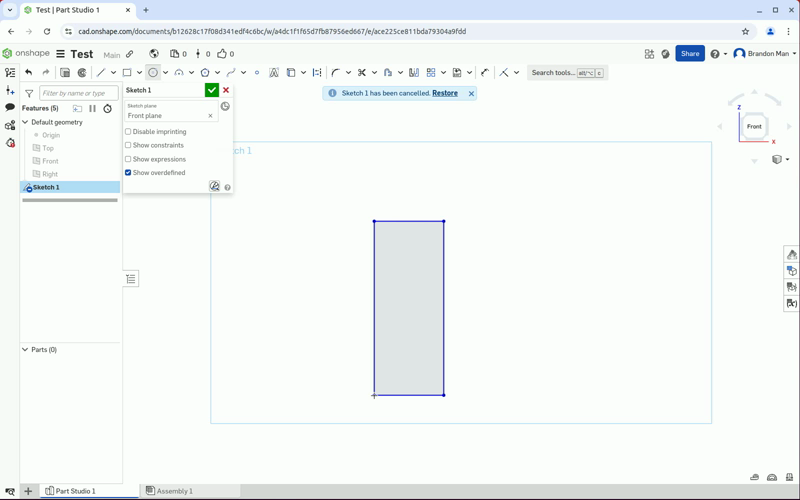
mouse_move(408, 245)
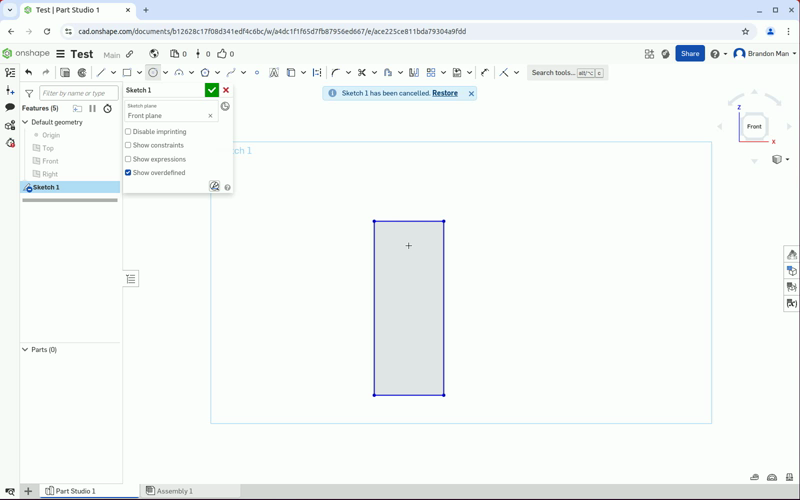
click(408, 245)
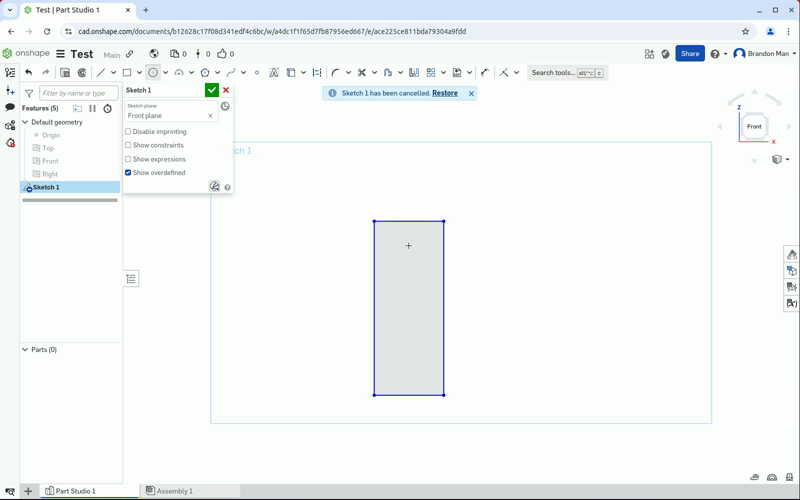
key_up(shift)
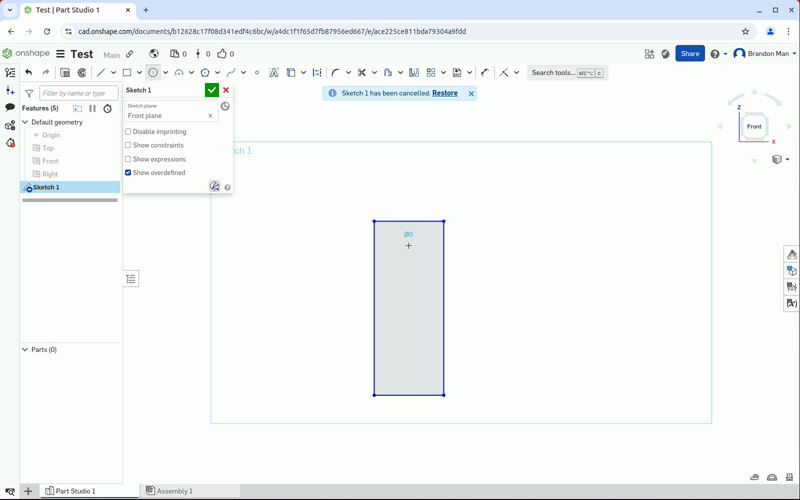
mouse_move(414, 245)
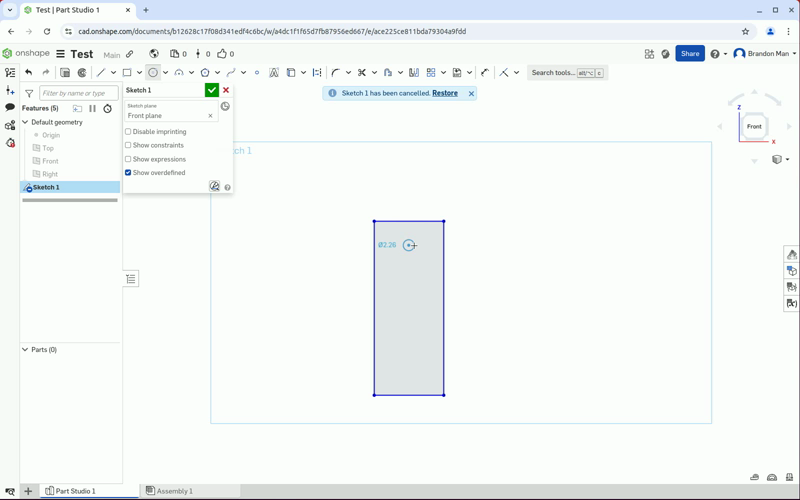
click(414, 245)
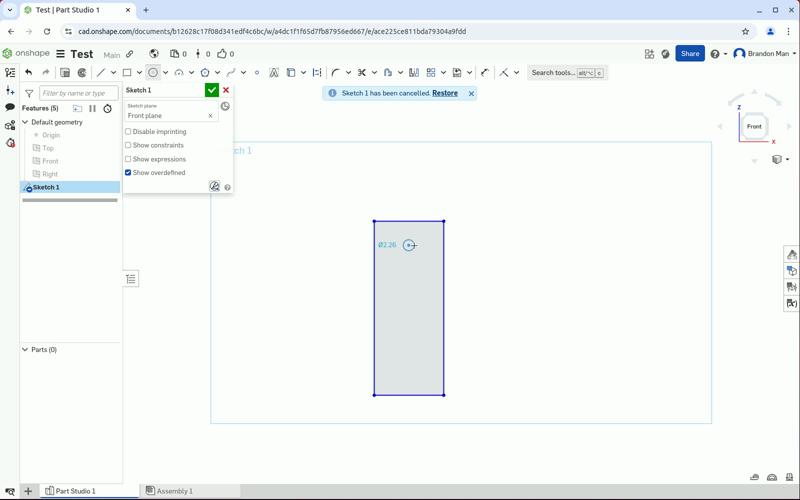
key(esc)
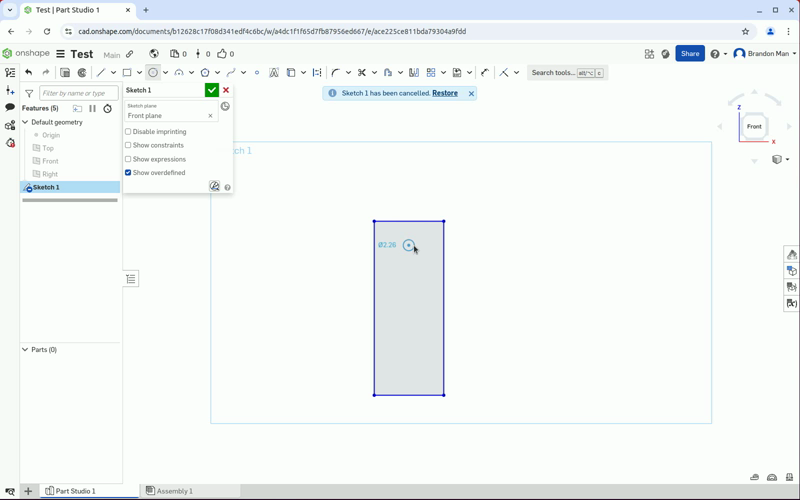
mouse_move(423, 306)
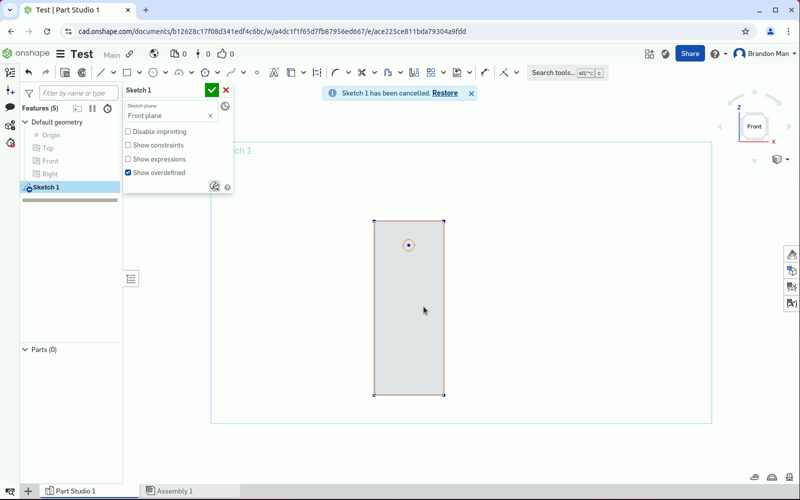
click(423, 306)
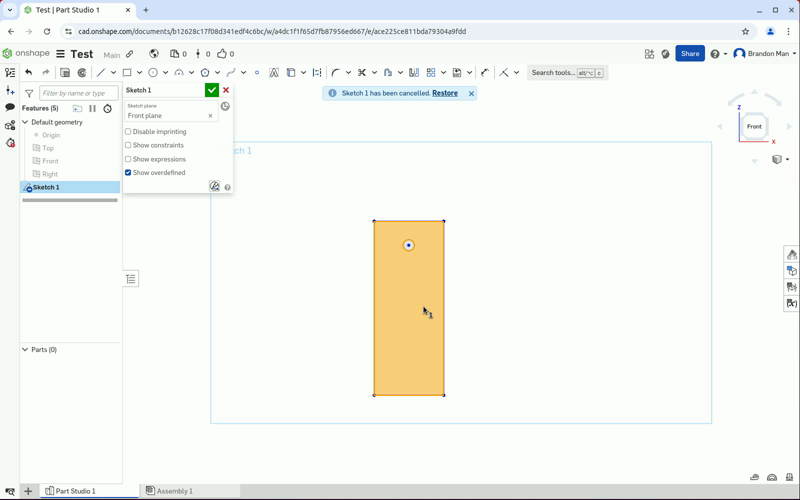
mouse_move(73, 352)
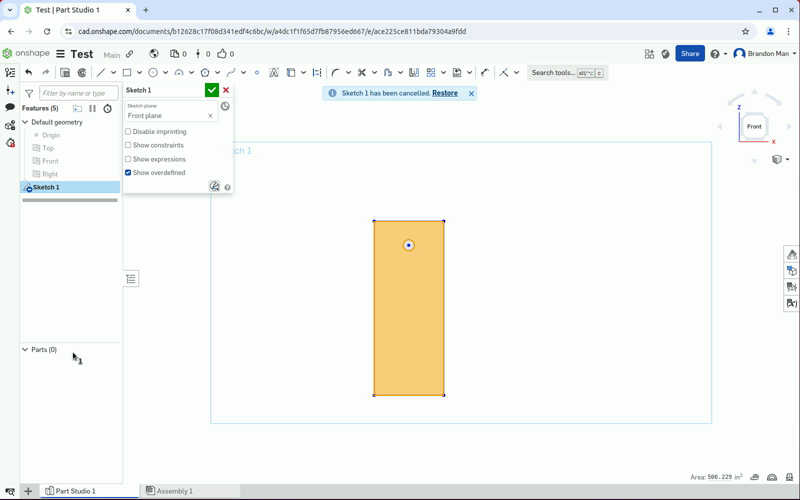
key(shift+y)
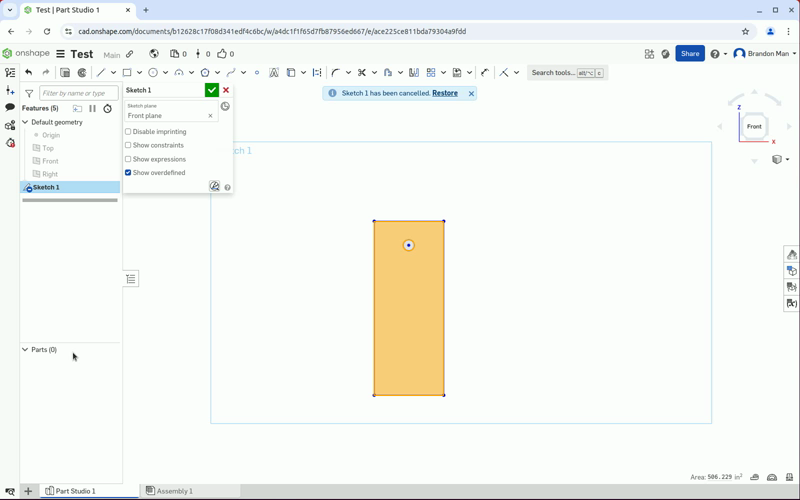
key(shift+e)
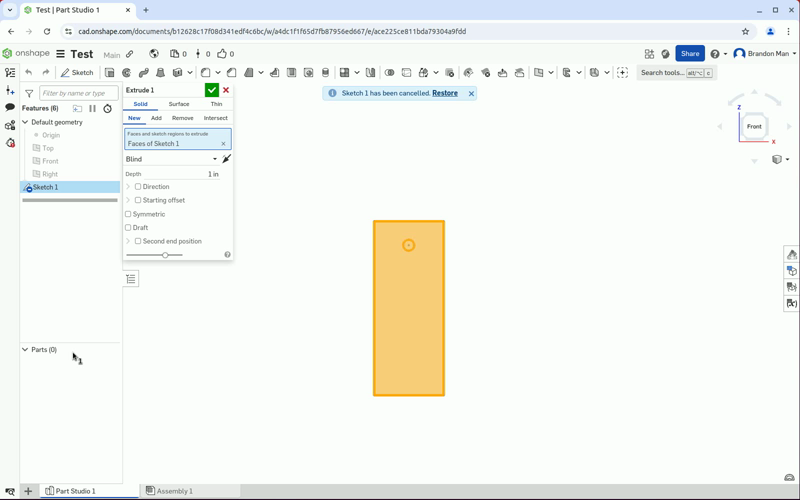
mouse_move(143, 106)
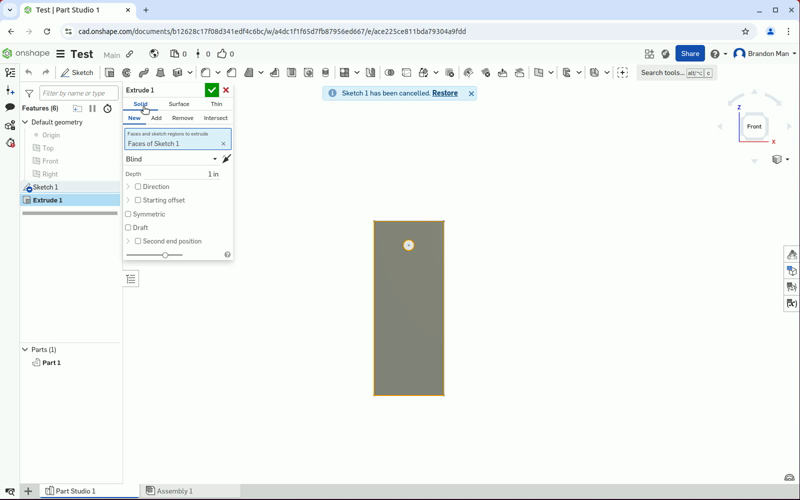
click(143, 106)
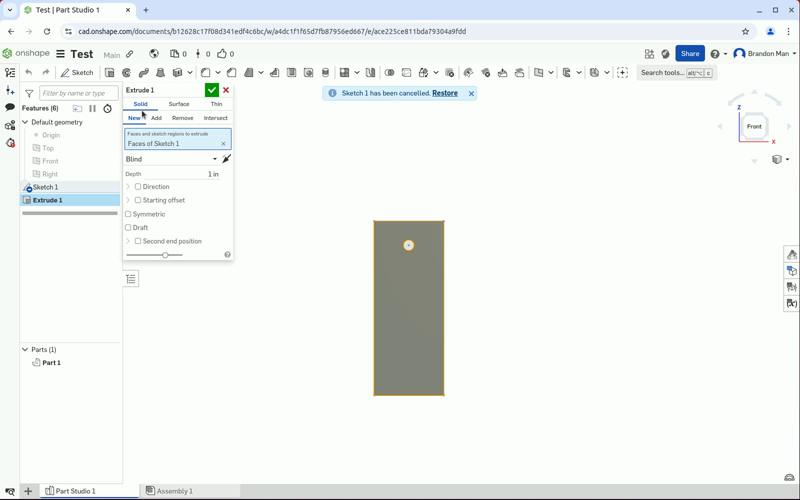
mouse_move(137, 120)
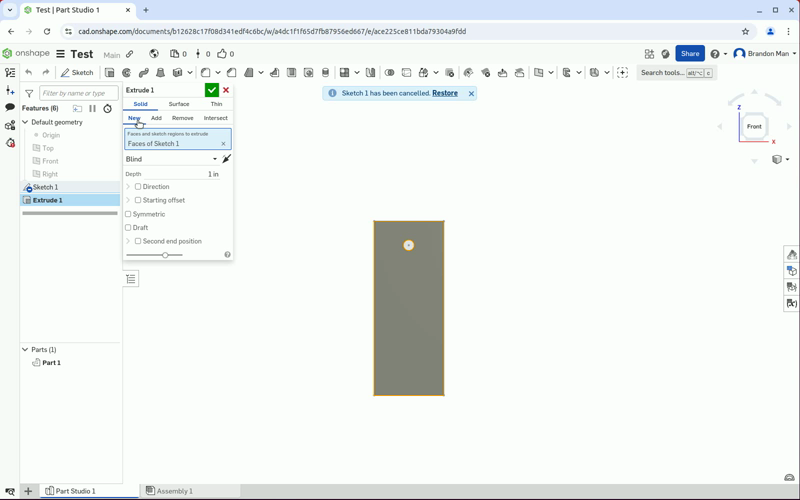
click(137, 120)
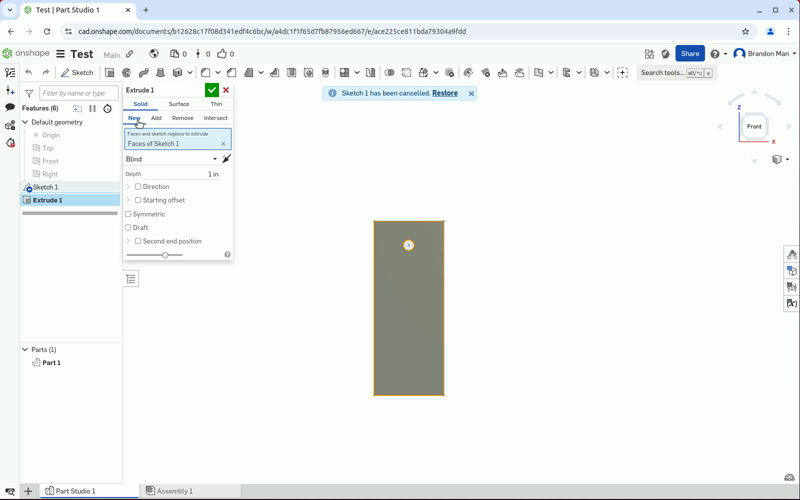
key(tab, 4)
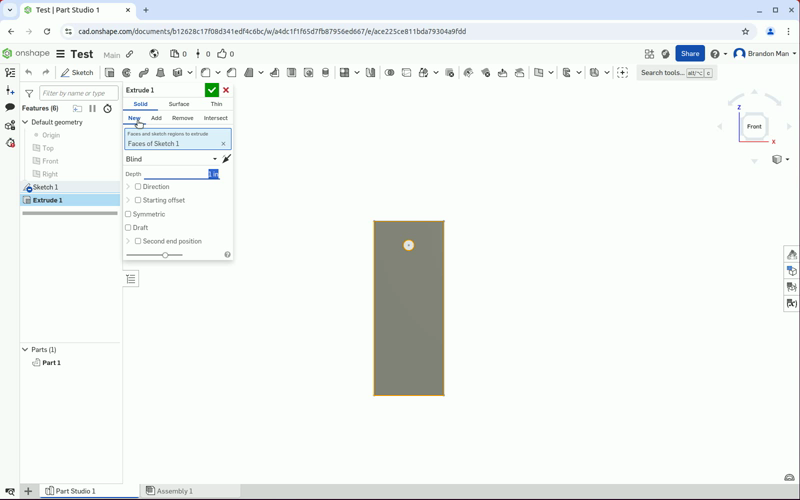
text(7.221)
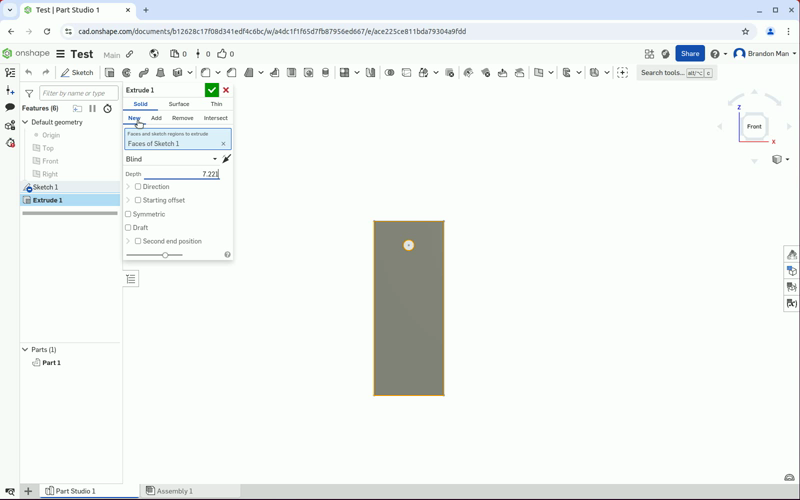
key(enter)
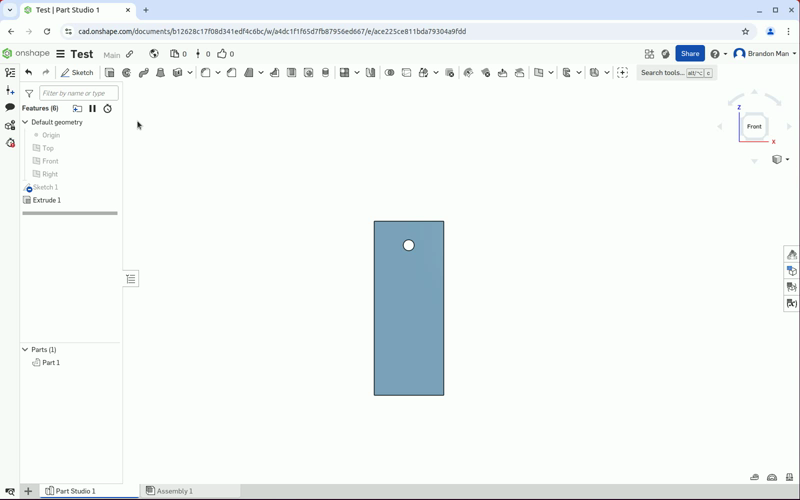
key(shift+h)
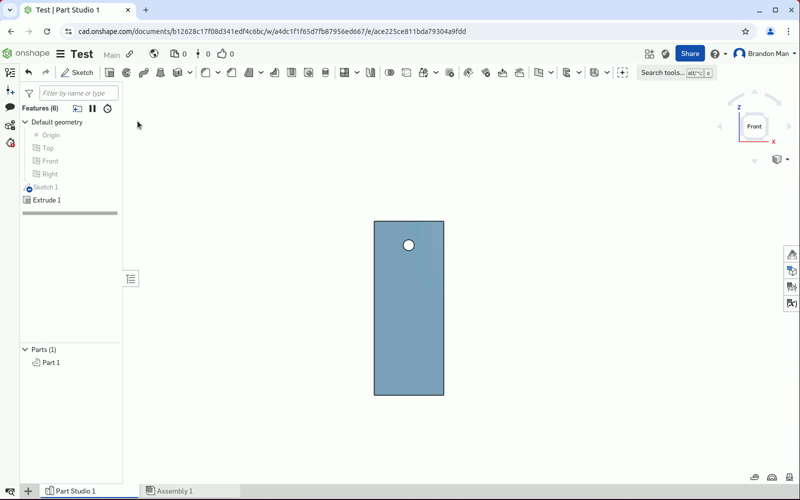
key(shift+h)
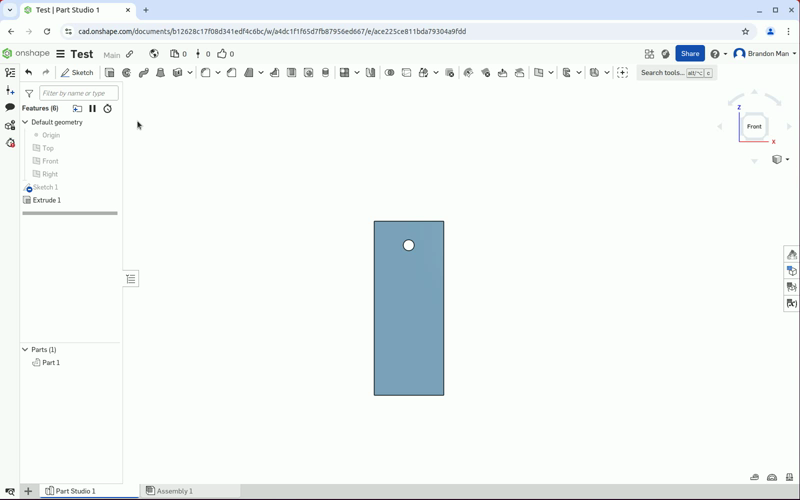
mouse_move(73, 189)
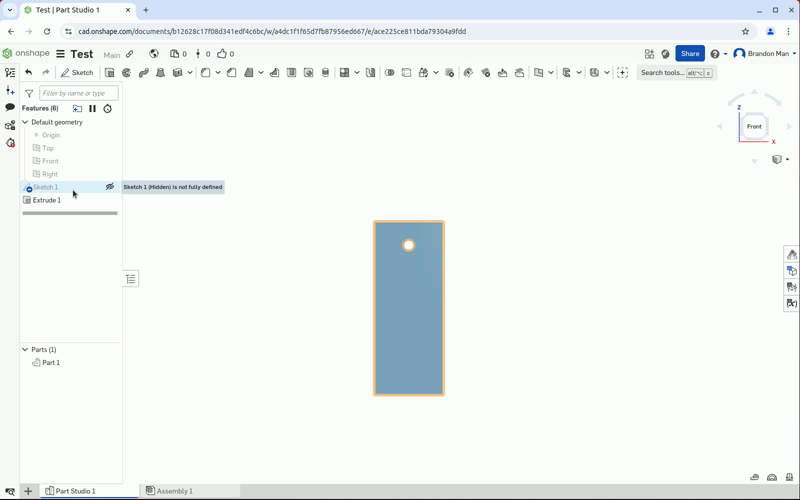
click(73, 189)
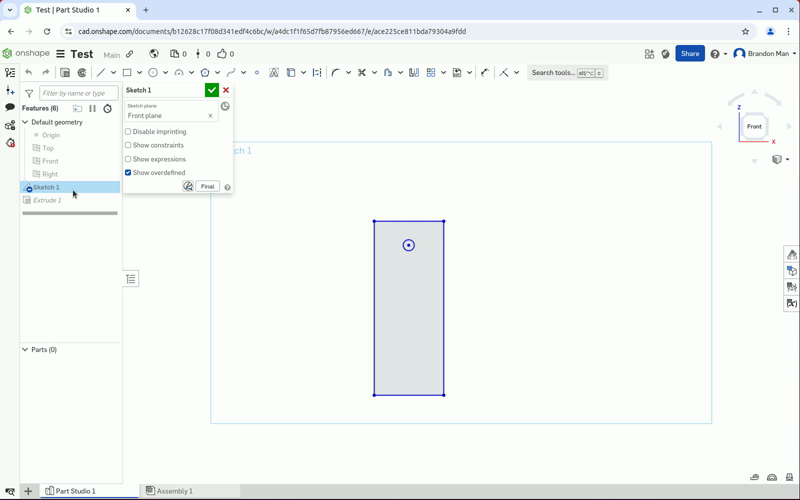
mouse_move(229, 92)
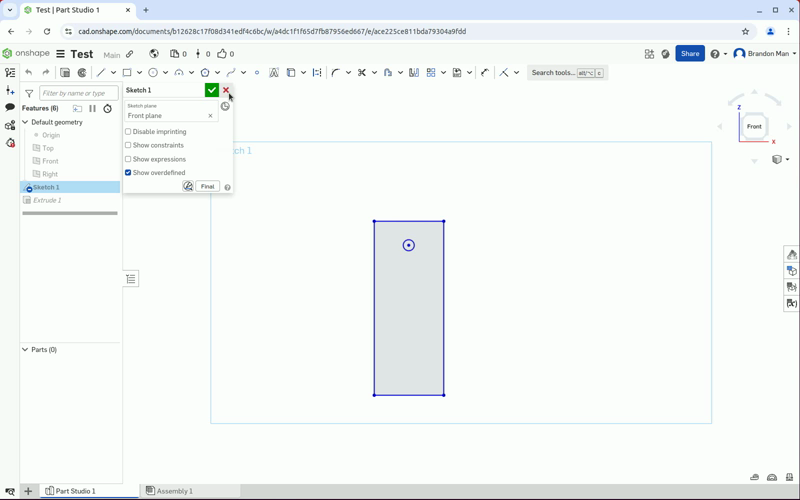
click(229, 92)
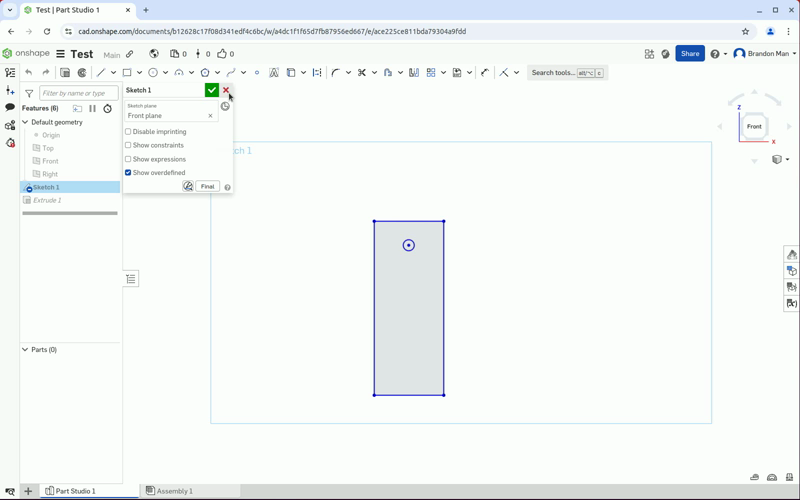
key(shift+s)
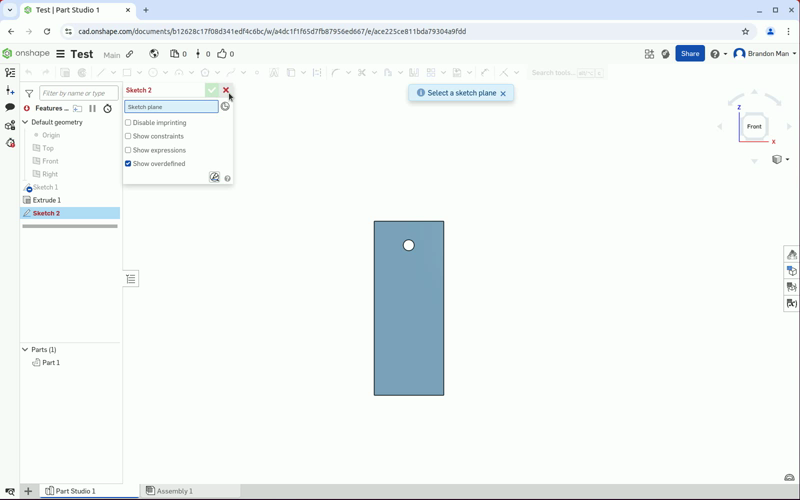
mouse_move(73, 163)
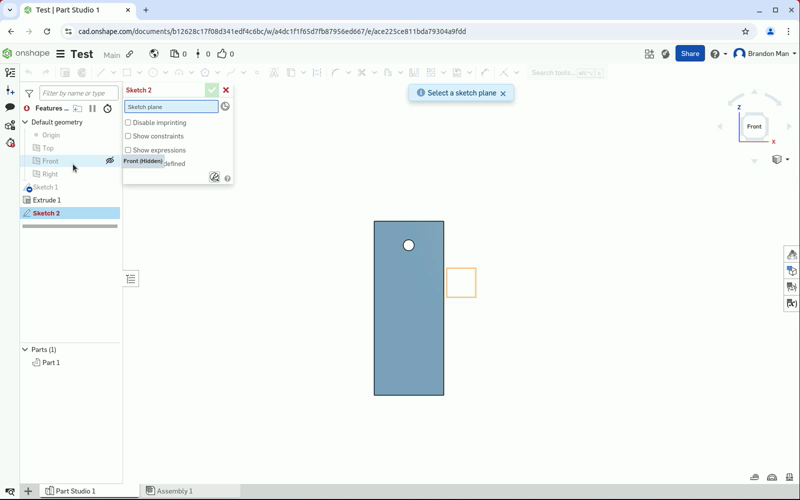
click(73, 163)
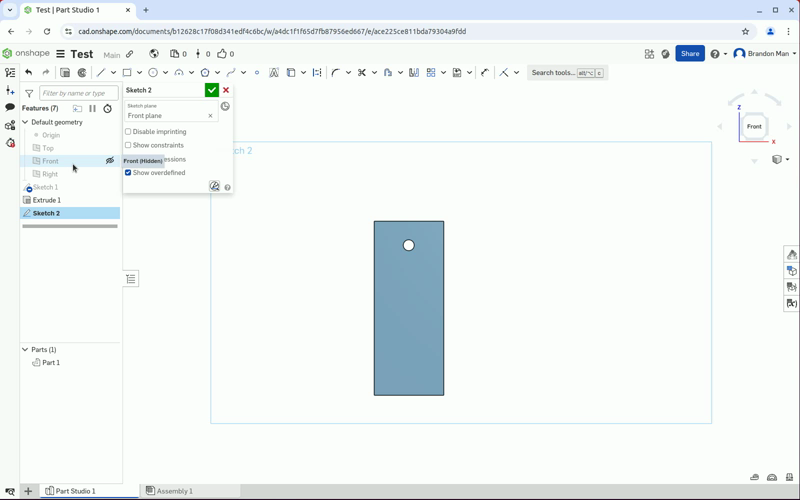
mouse_move(73, 352)
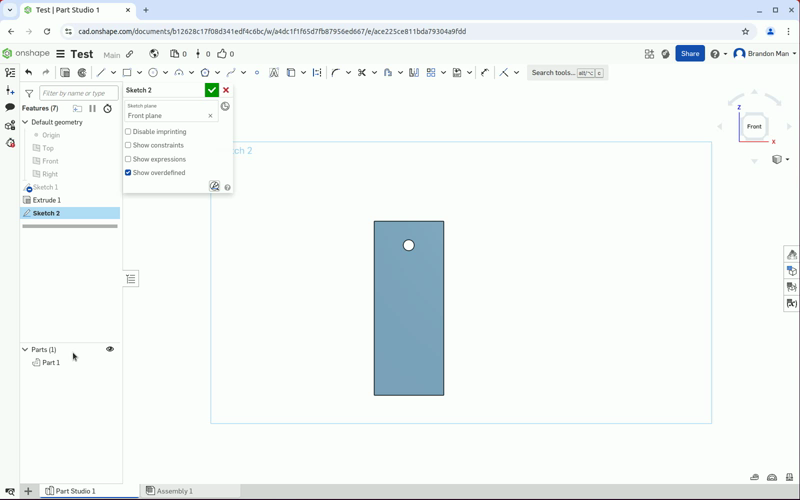
key(y)
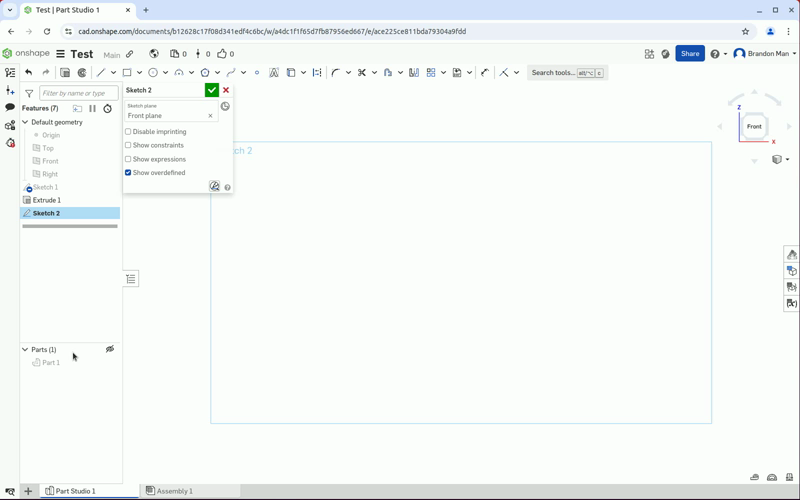
key(l)
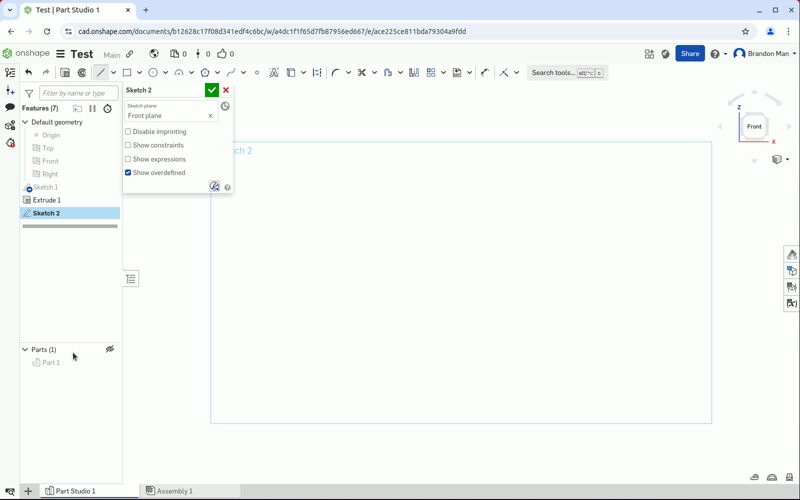
key_down(shift)
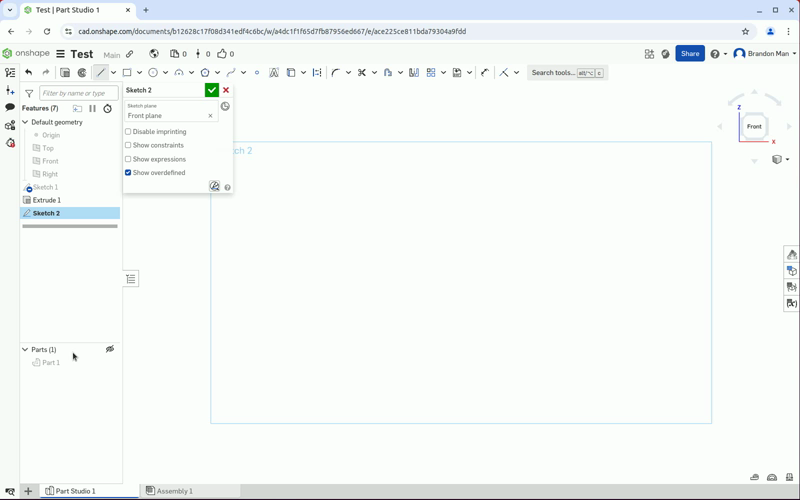
mouse_move(470, 387)
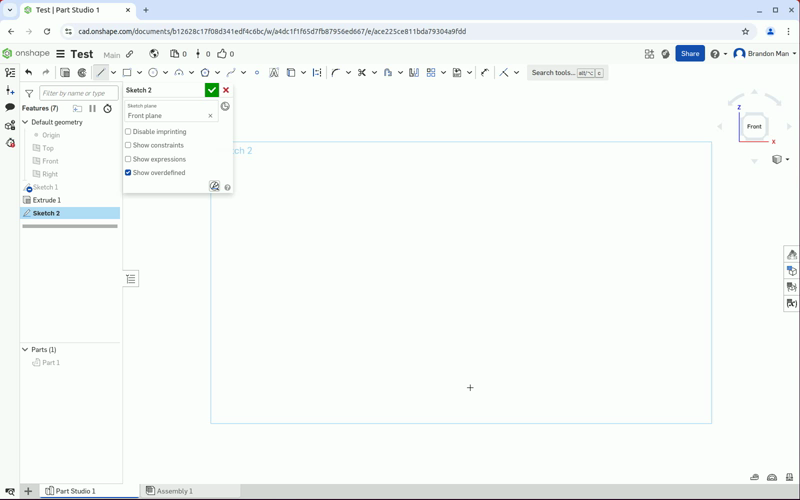
click(470, 387)
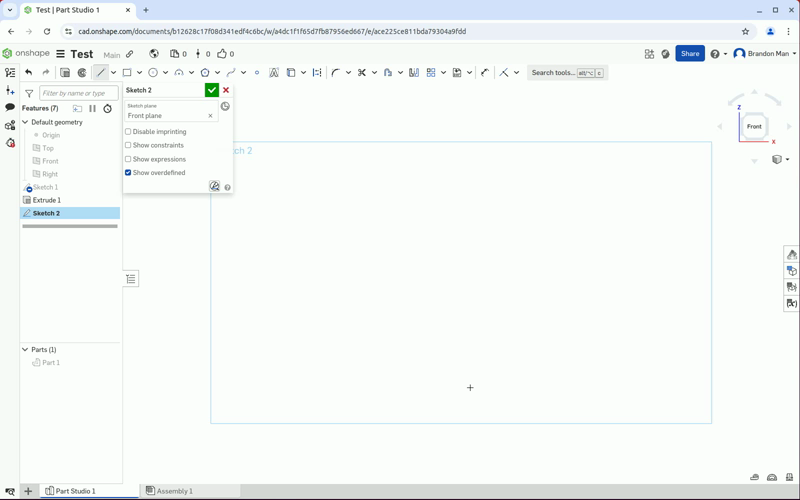
key_up(shift)
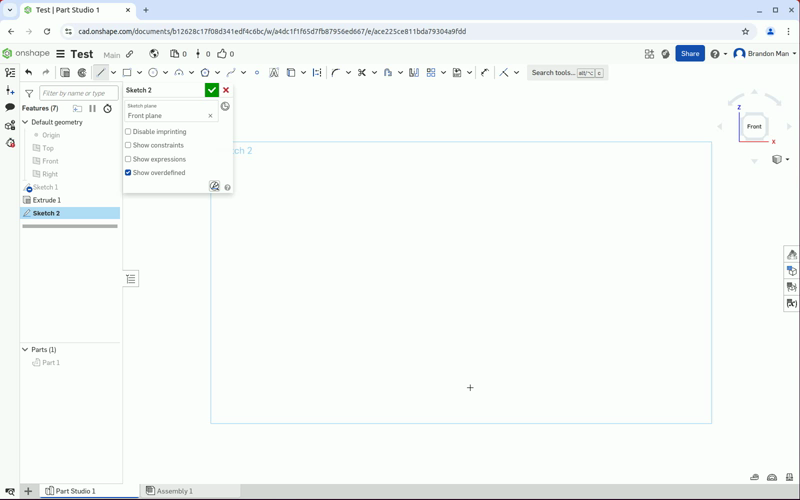
key_down(shift)
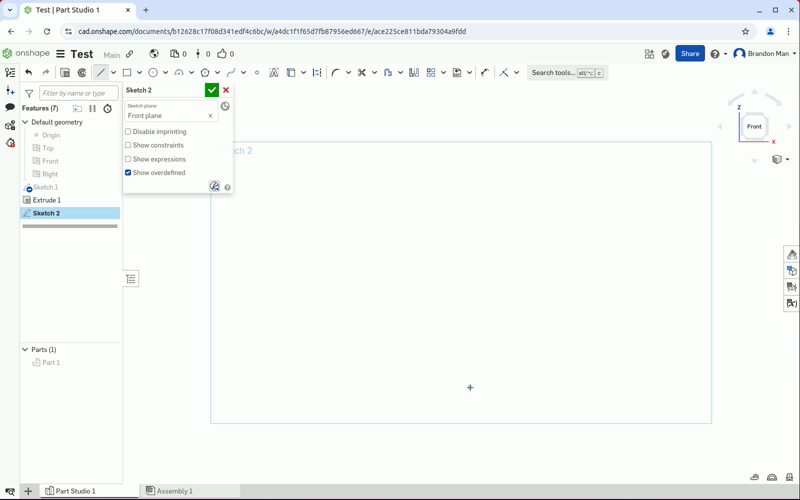
mouse_move(539, 387)
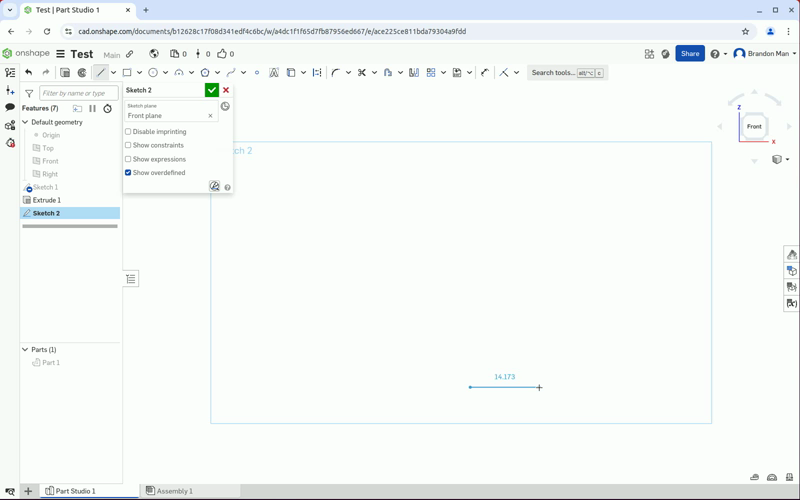
click(539, 387)
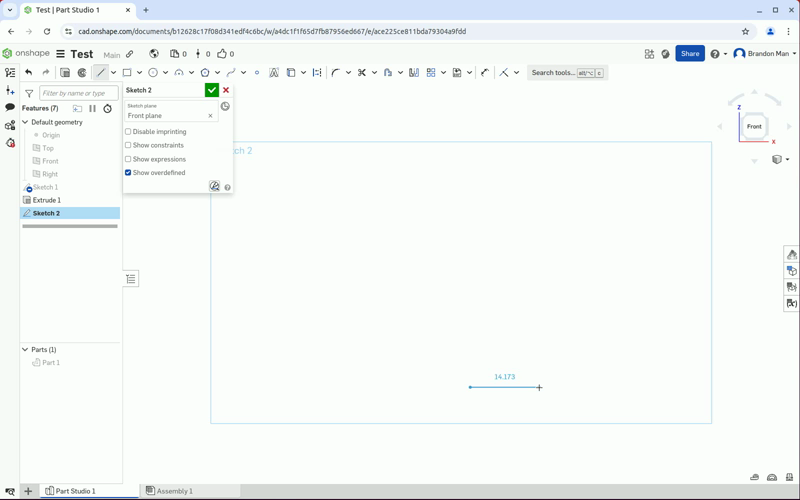
key_up(shift)
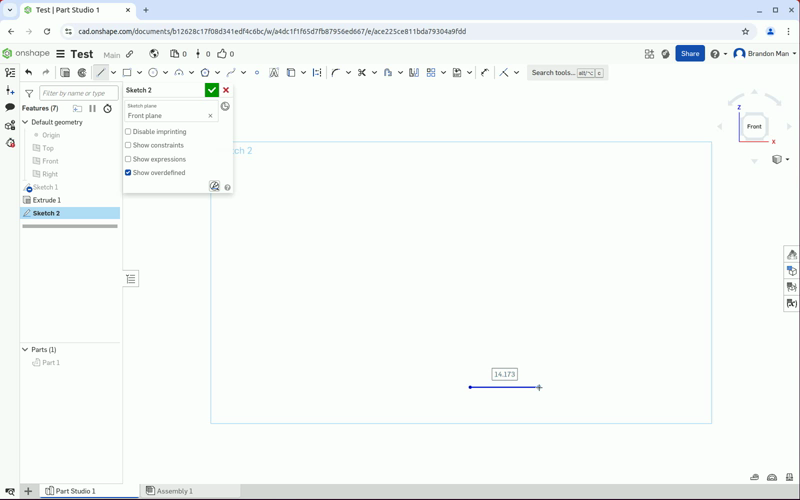
key_down(shift)
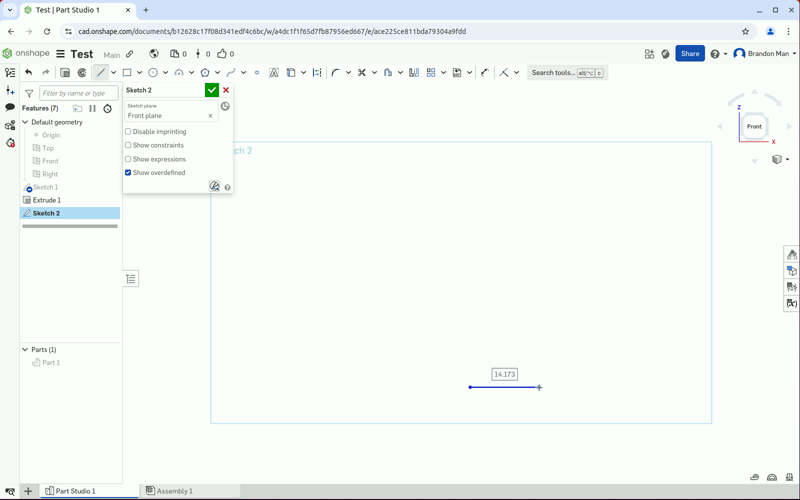
mouse_move(539, 282)
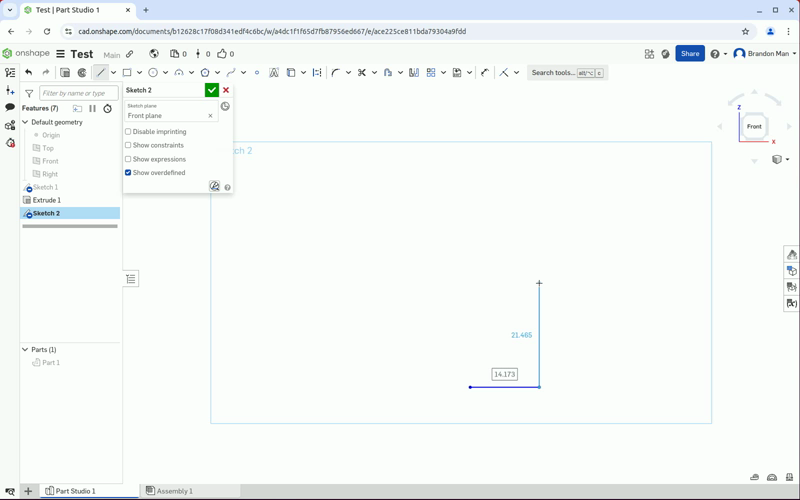
click(539, 282)
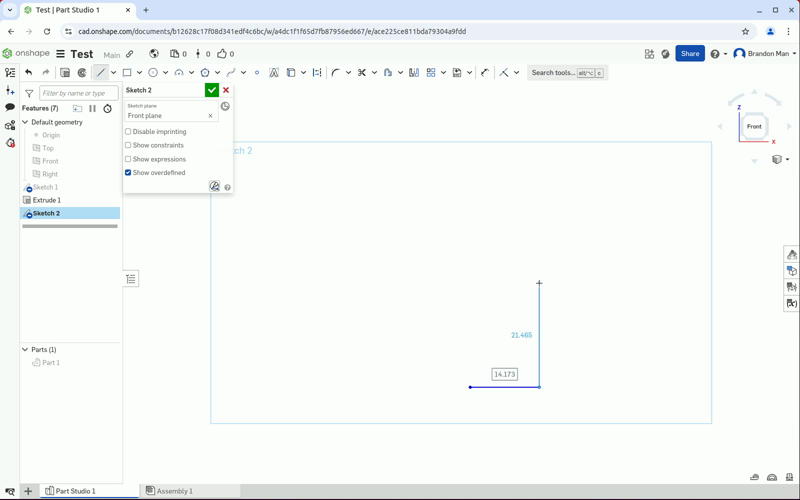
key_up(shift)
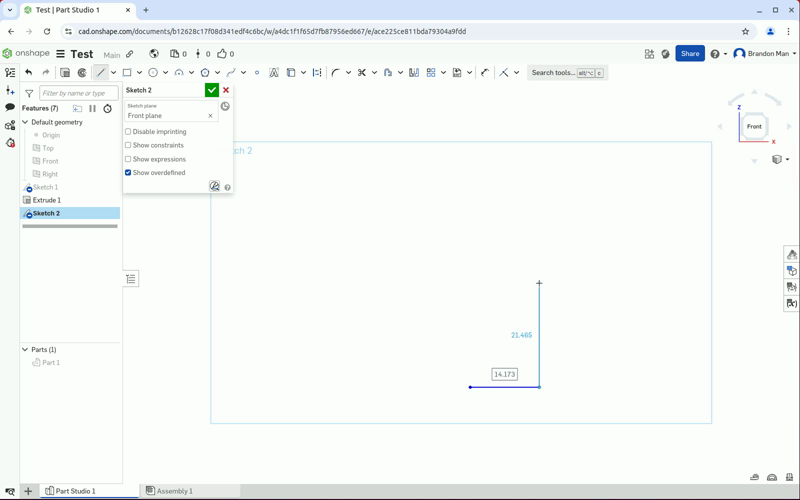
key_down(shift)
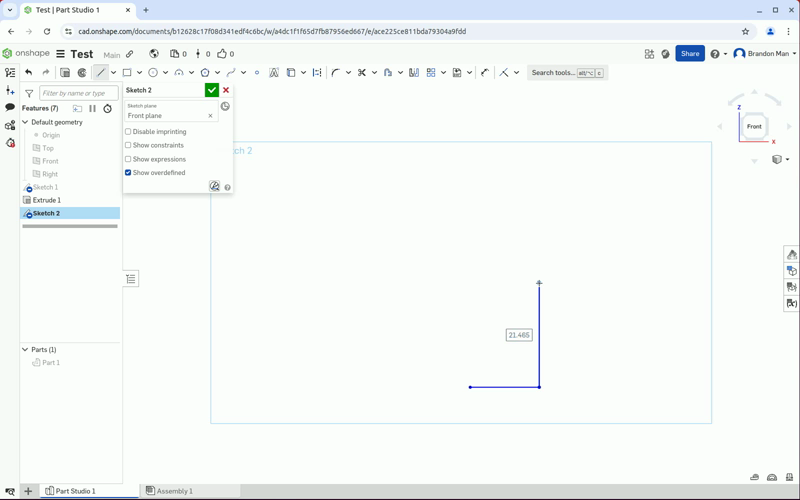
mouse_move(470, 282)
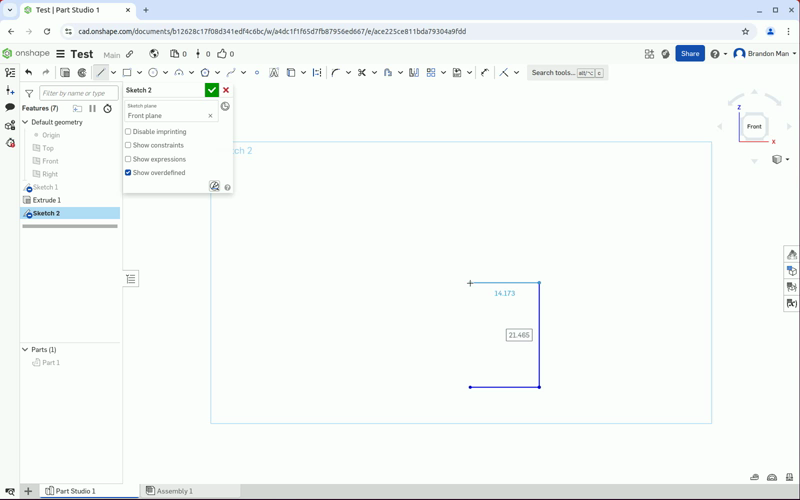
click(470, 282)
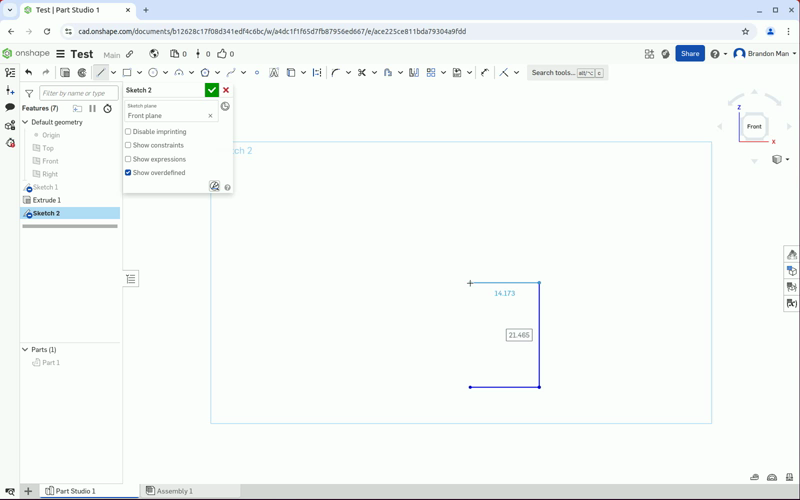
key_up(shift)
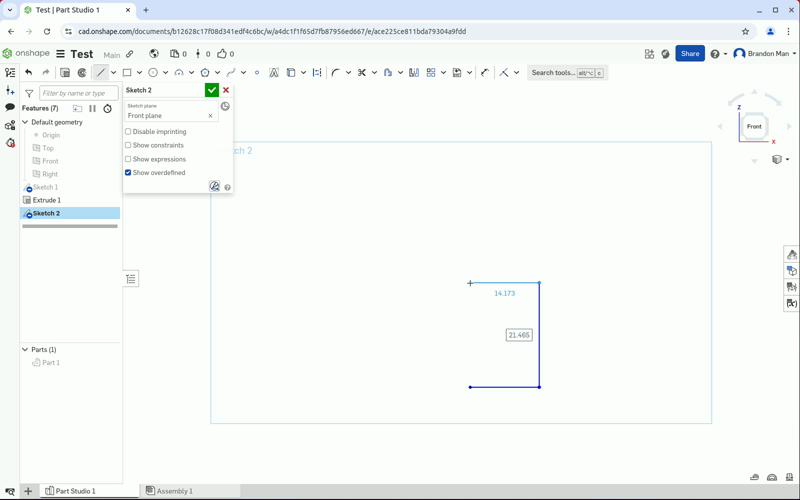
key_down(shift)
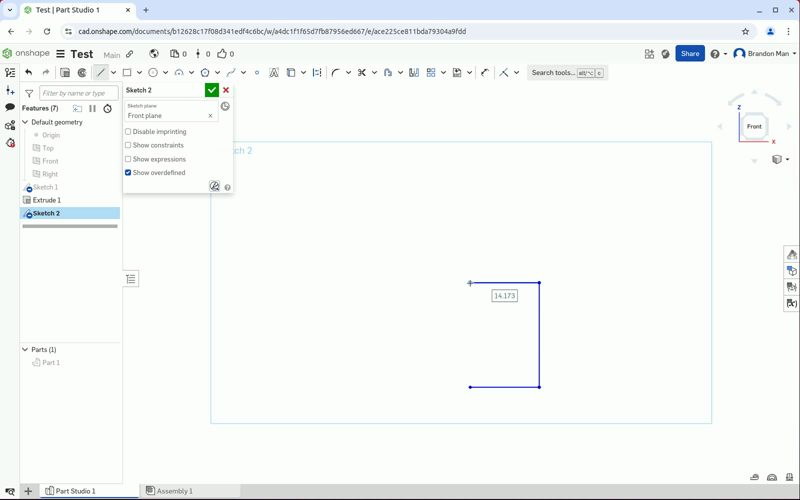
mouse_move(470, 387)
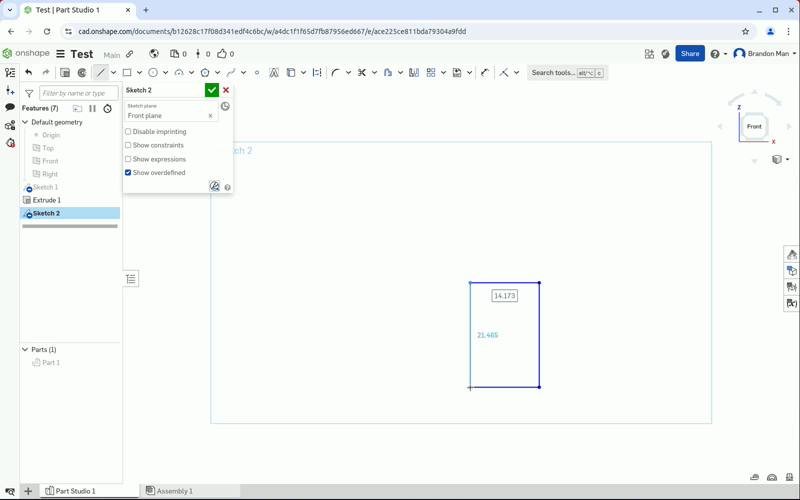
key_up(shift)
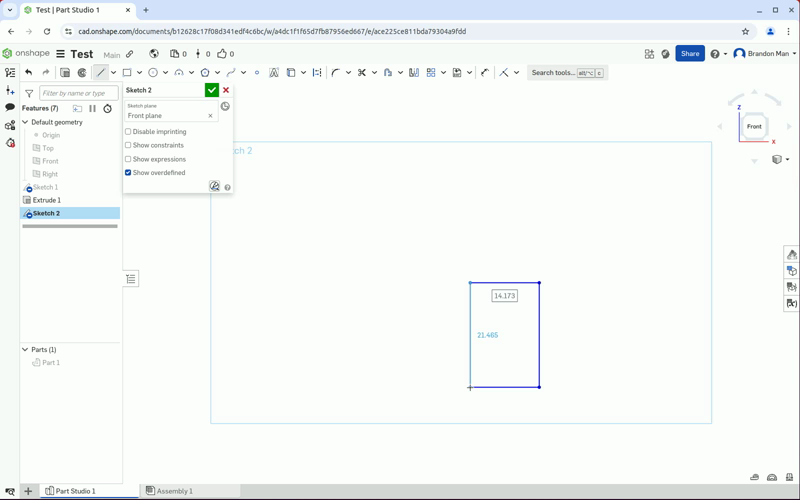
click(470, 387)
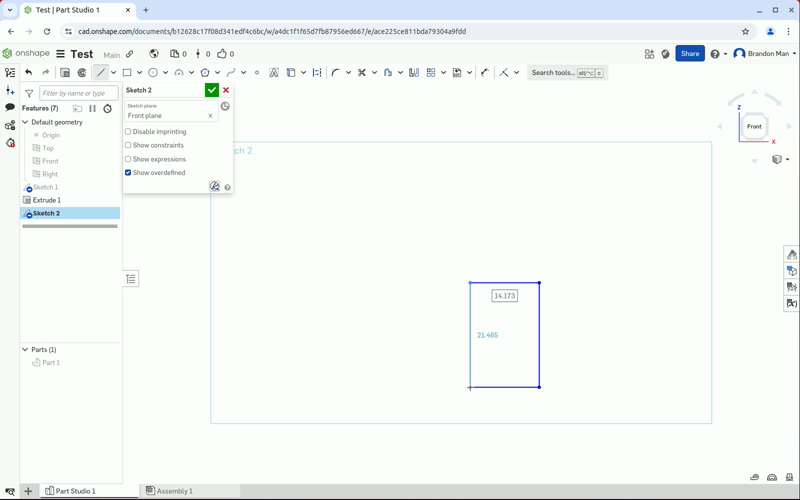
key(esc)
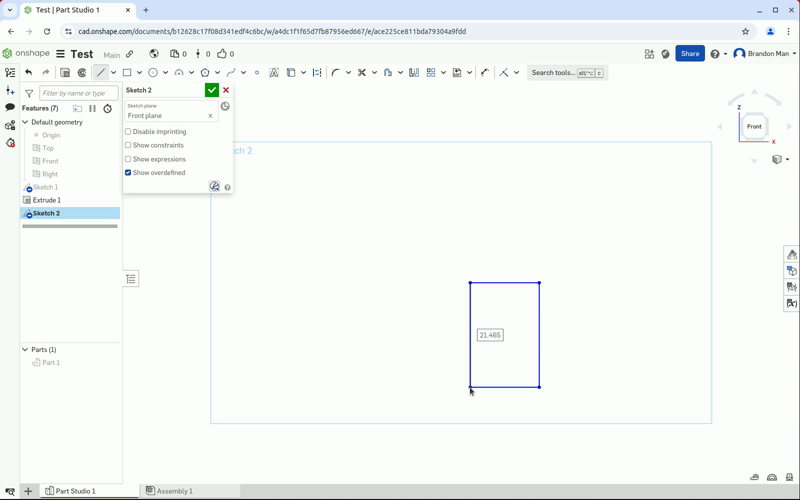
mouse_move(510, 304)
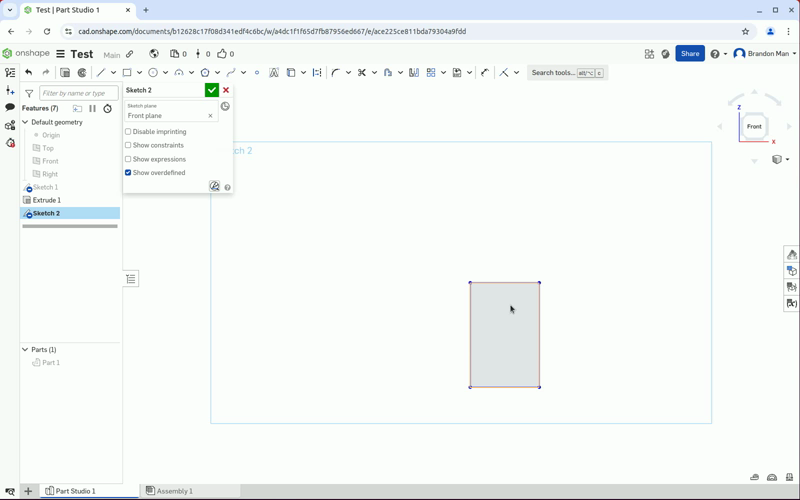
click(510, 304)
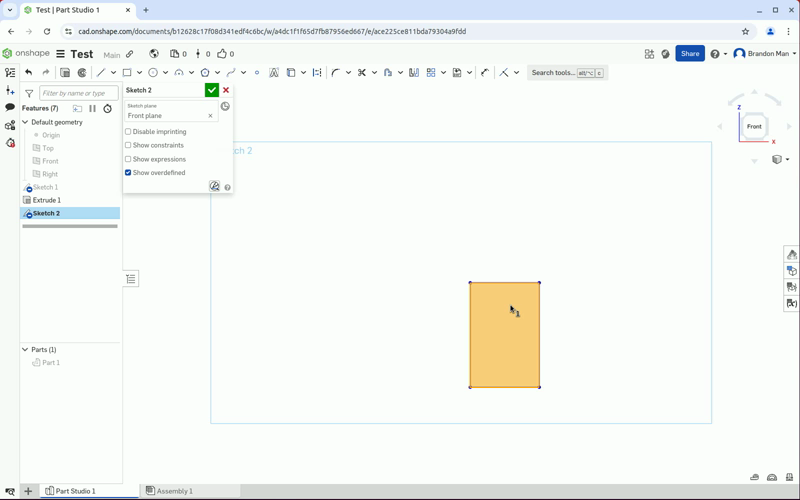
mouse_move(73, 352)
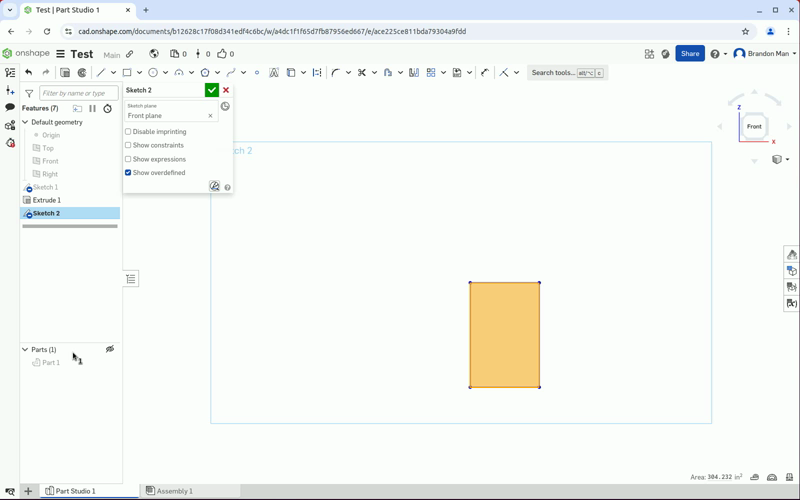
key(shift+y)
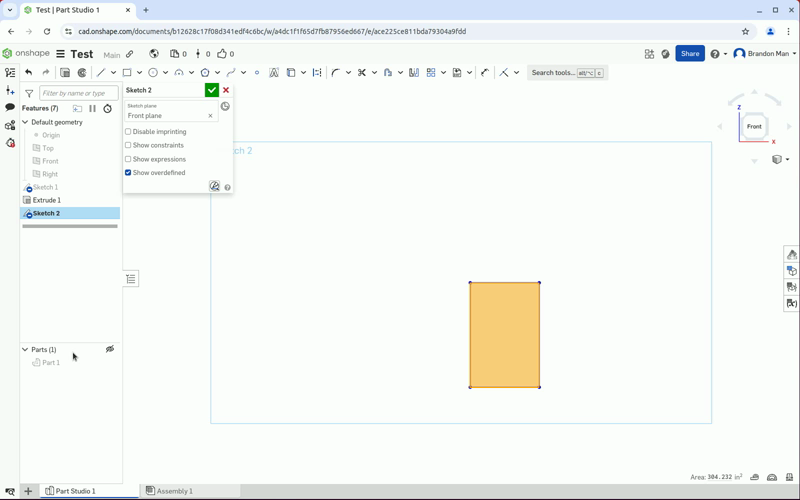
key(shift+e)
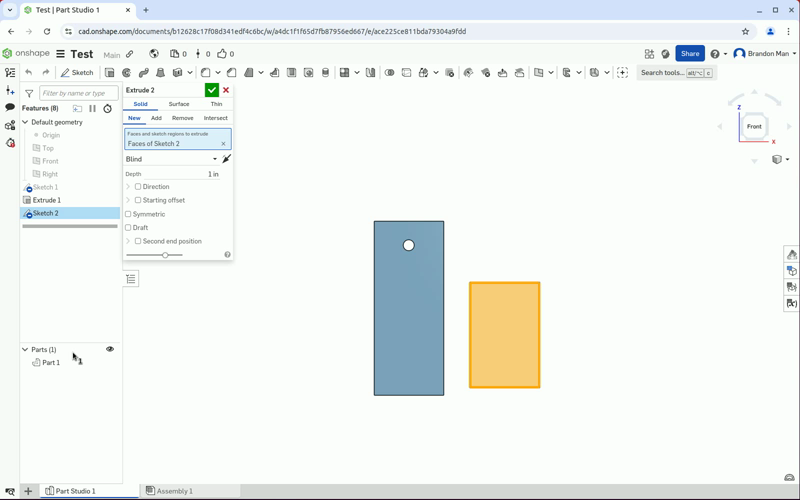
mouse_move(143, 106)
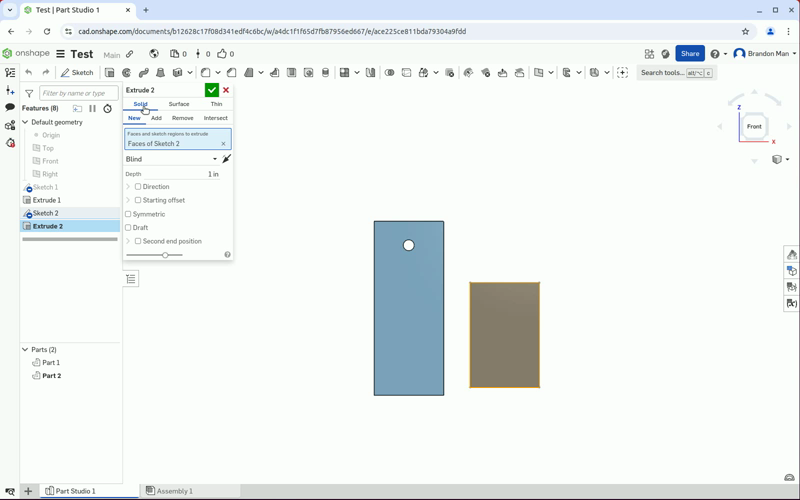
click(143, 106)
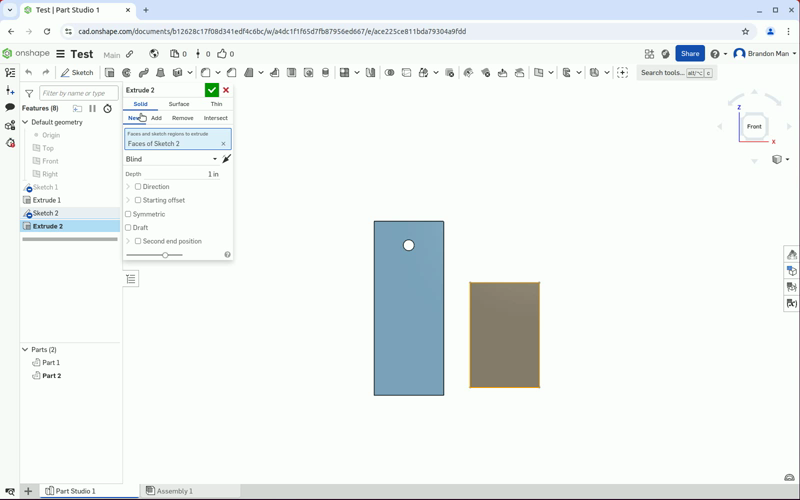
mouse_move(137, 120)
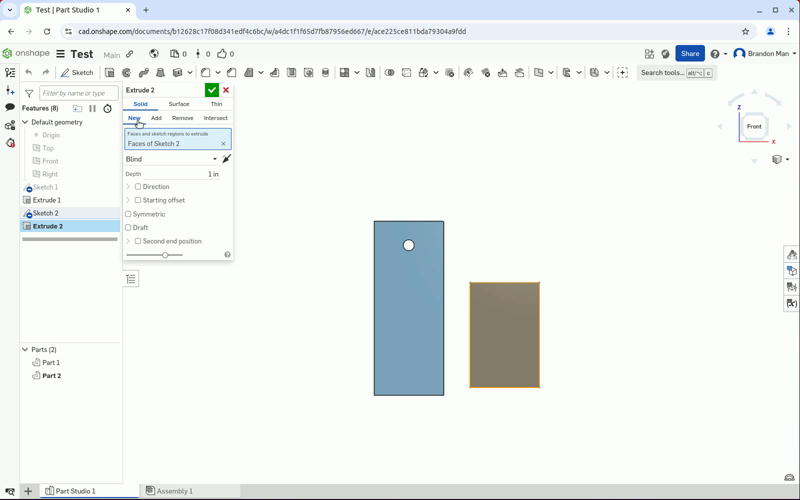
click(137, 120)
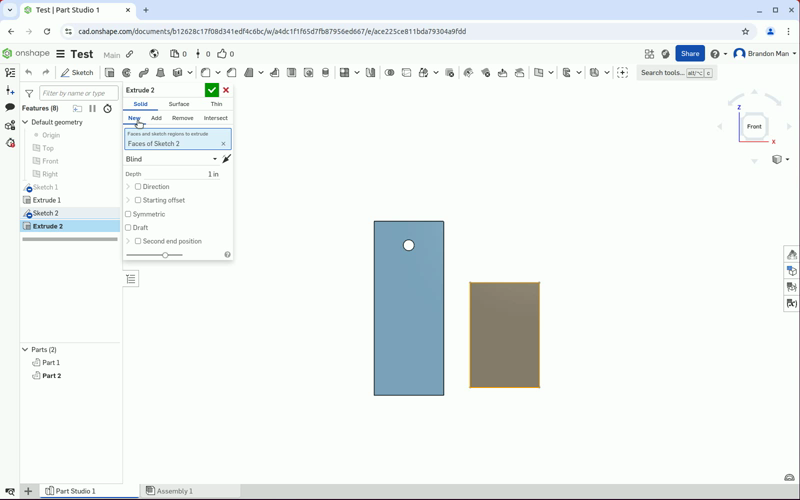
key(tab, 4)
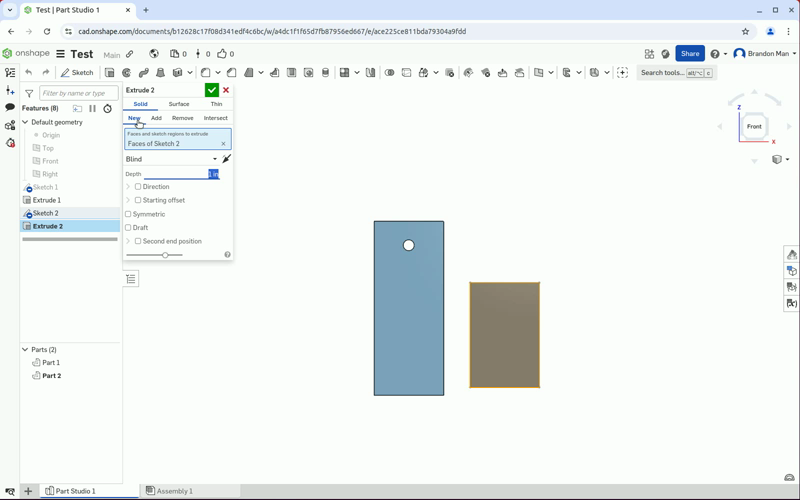
text(7.221)
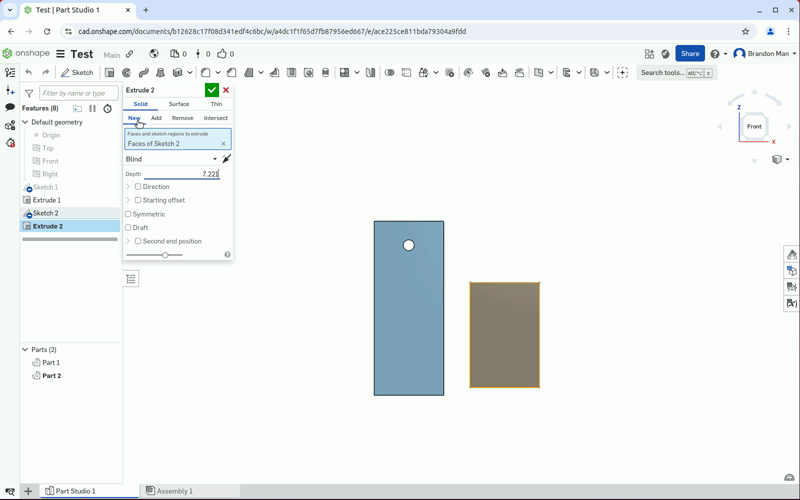
key(enter)
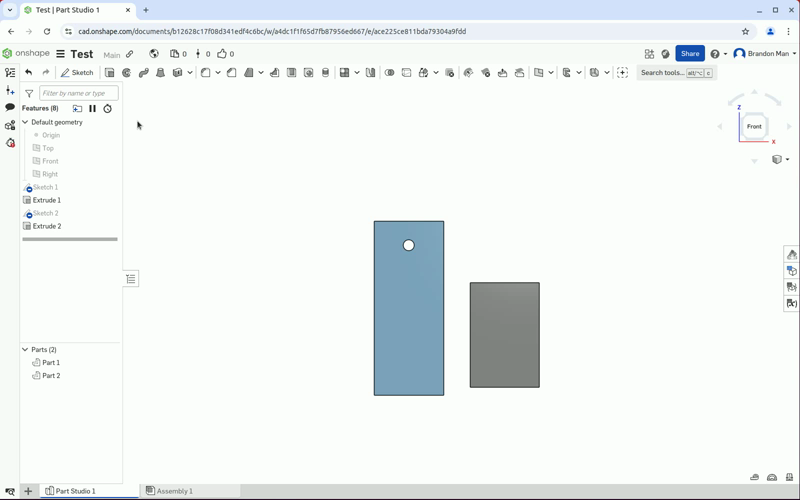
key(shift+h)
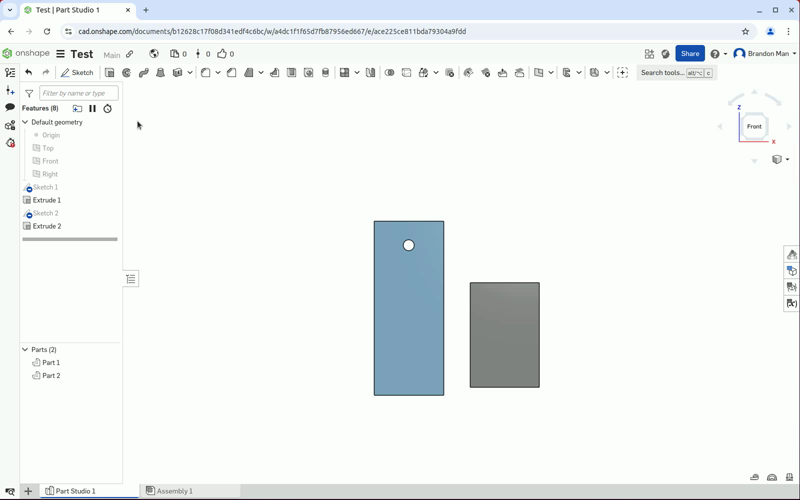
key(shift+h)
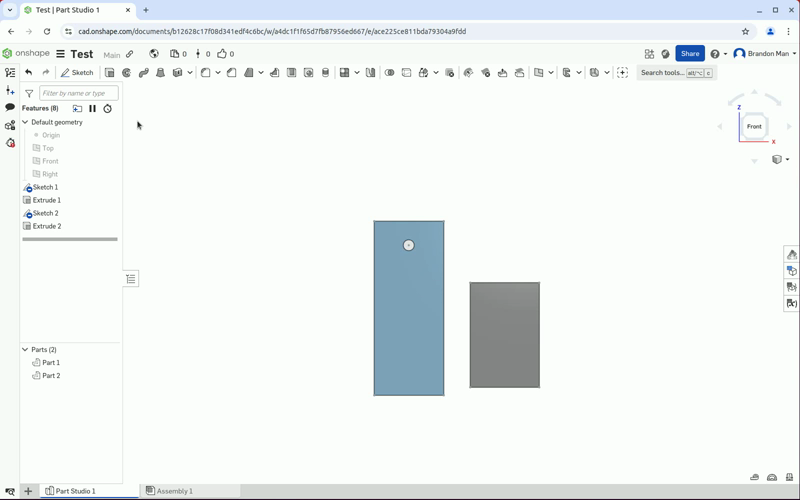
key(shift+7)
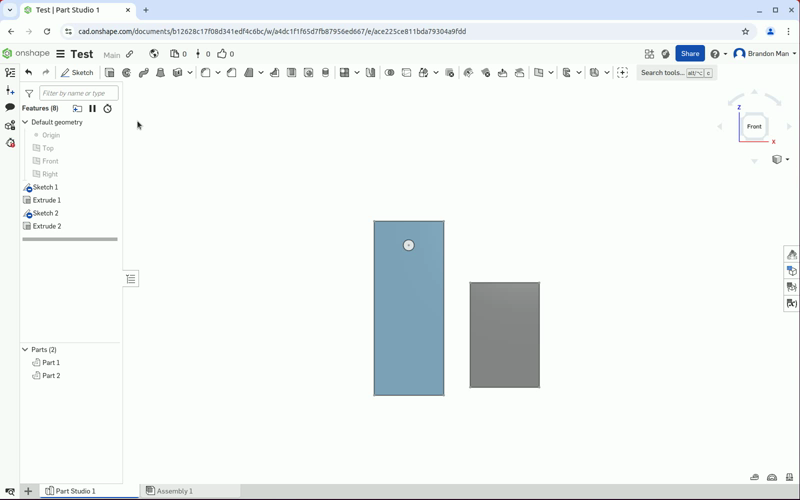
key(left, 2)
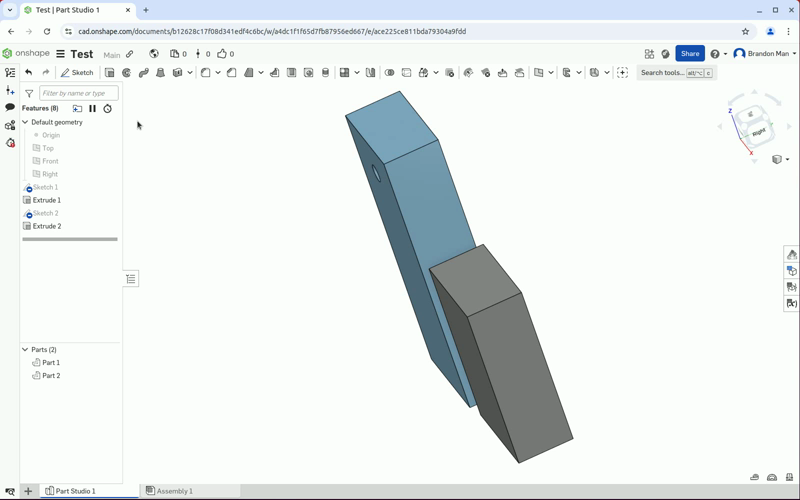
key(down, 2)
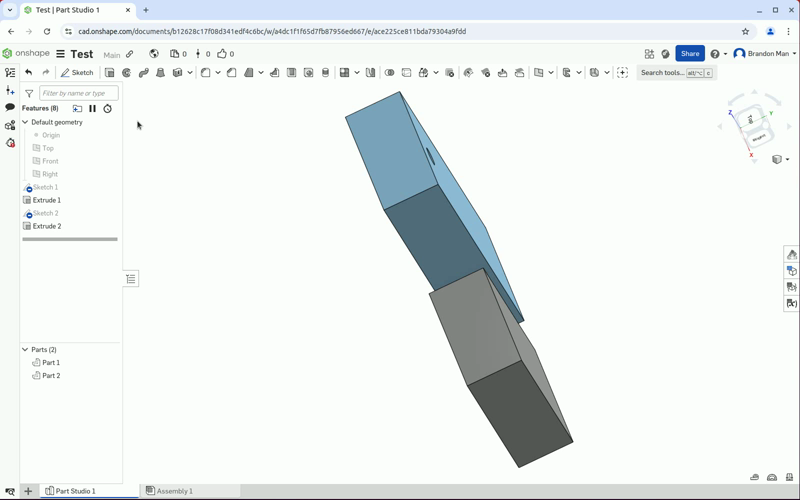
key(up, 2)
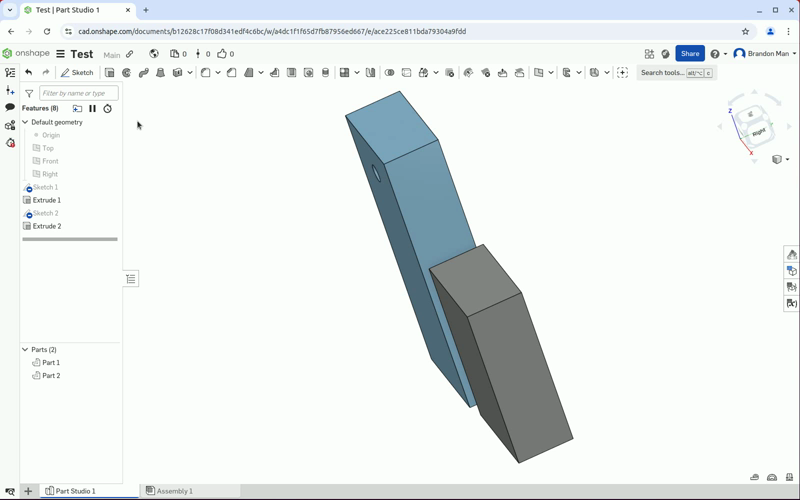
key(right, 2)
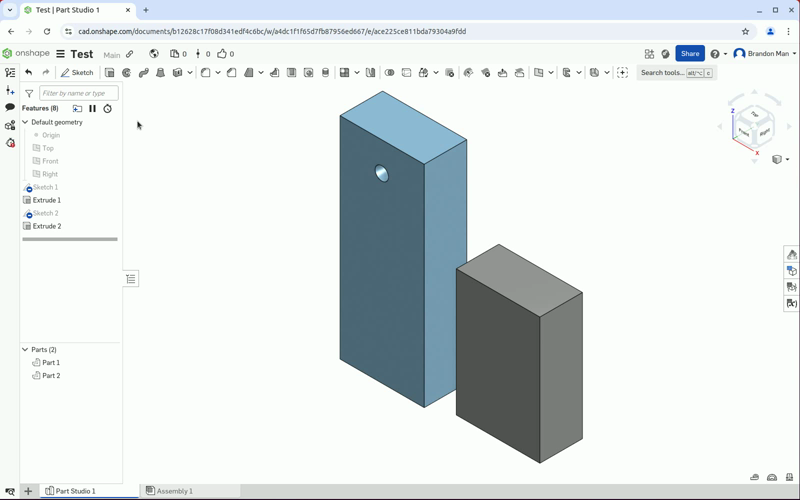
mouse_move(73, 189)
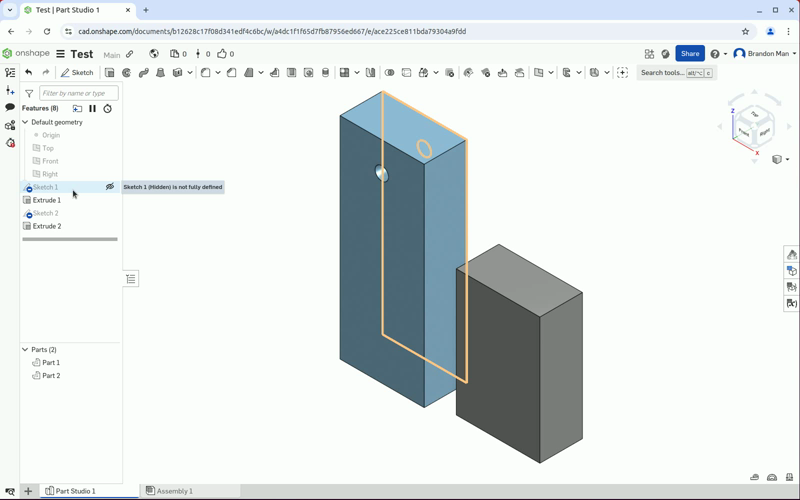
click(73, 189)